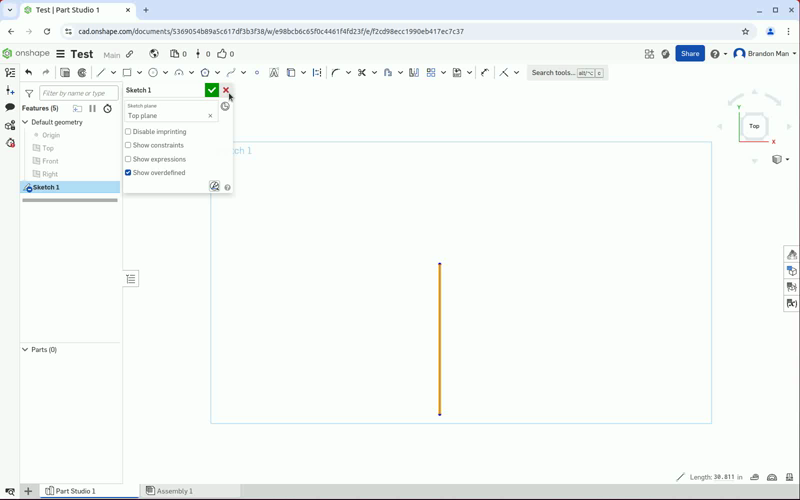
key(shift+h)
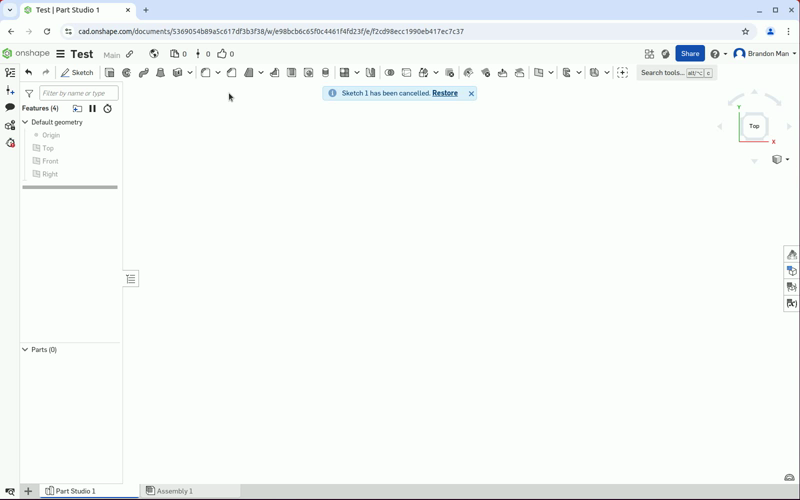
mouse_move(73, 352)
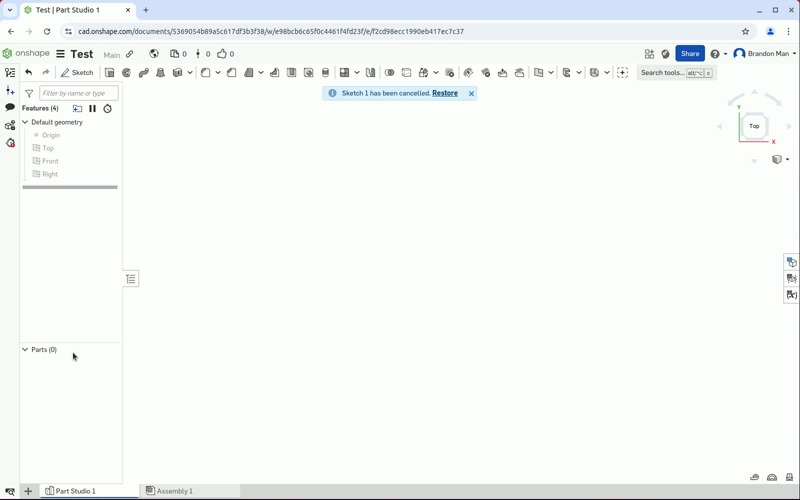
key(y)
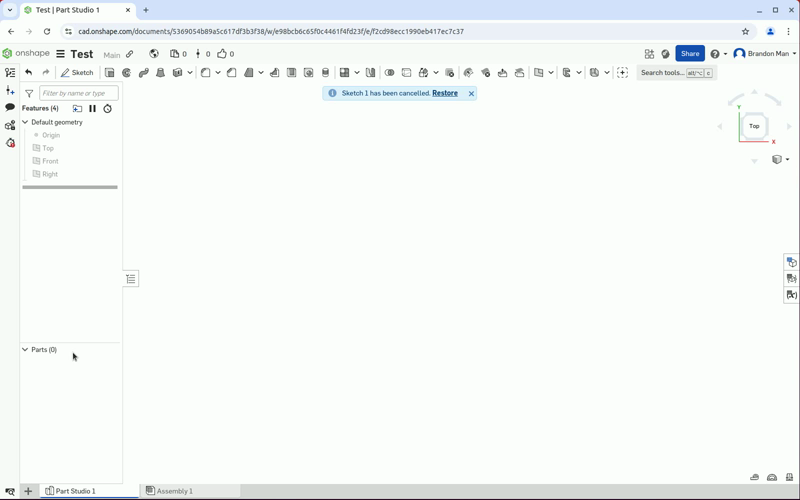
key(shift+p)
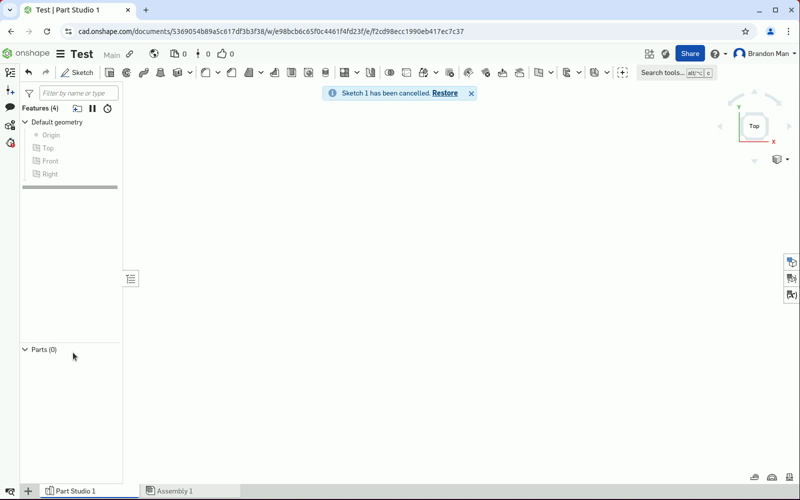
key(space)
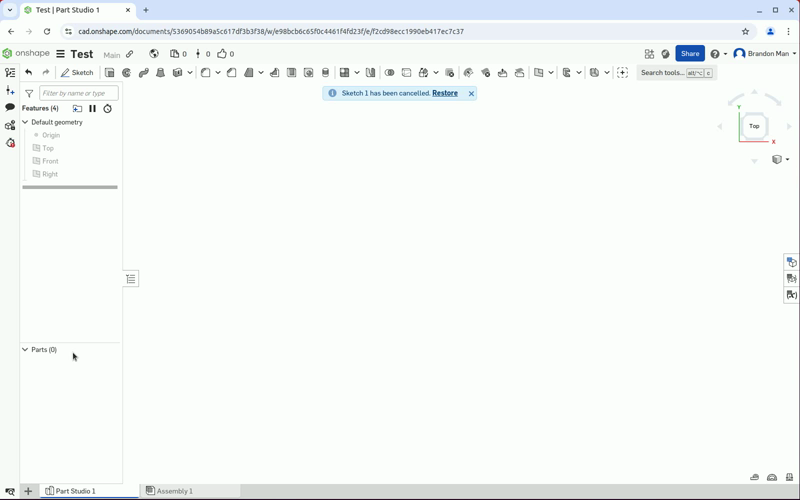
key_down(shift)
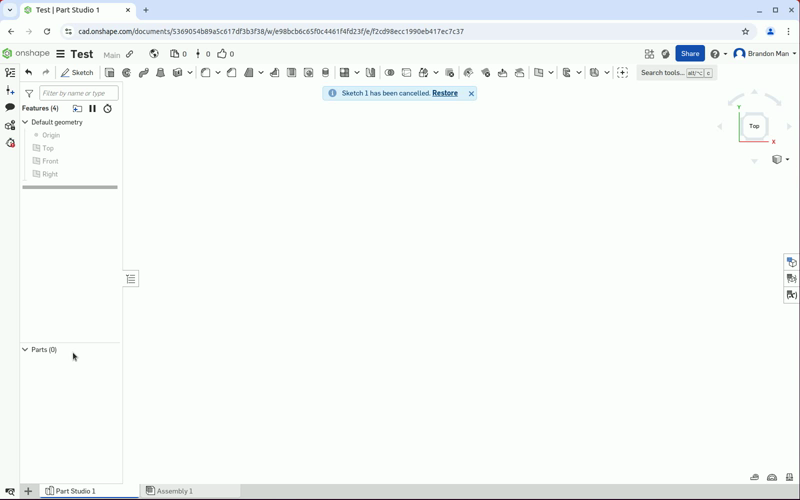
key(up)
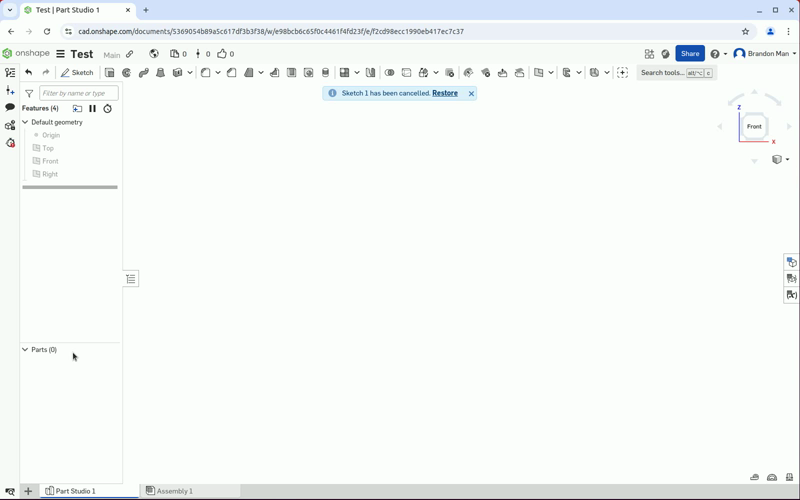
key_up(shift)
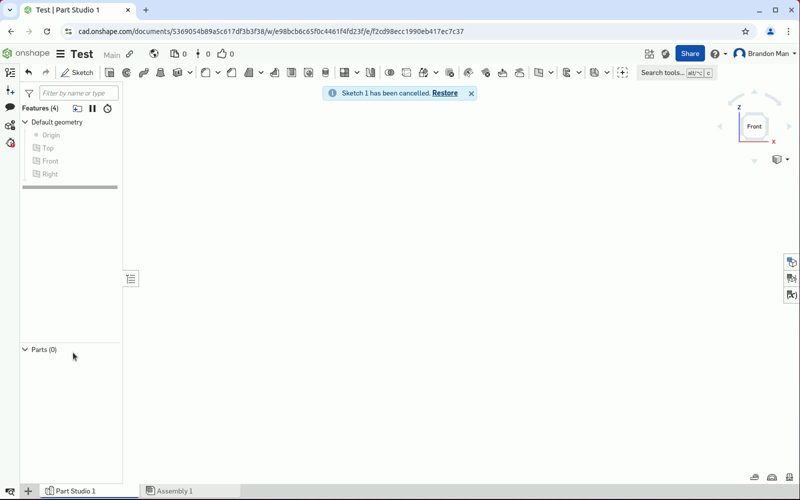
mouse_move(73, 352)
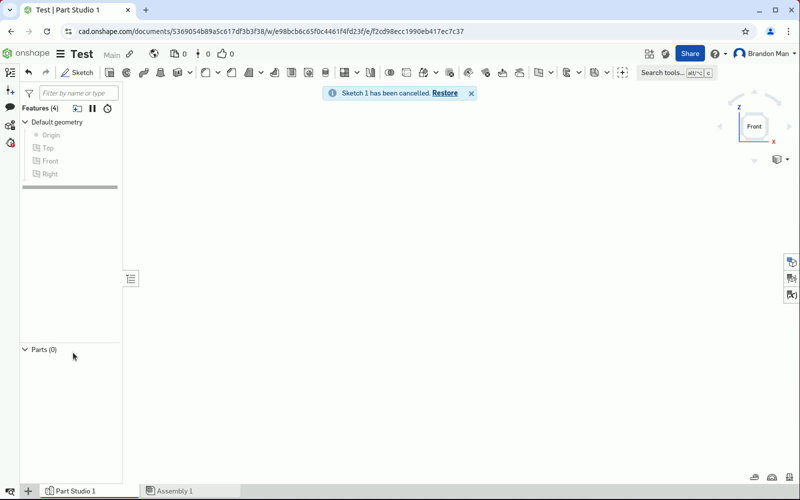
key(shift+y)
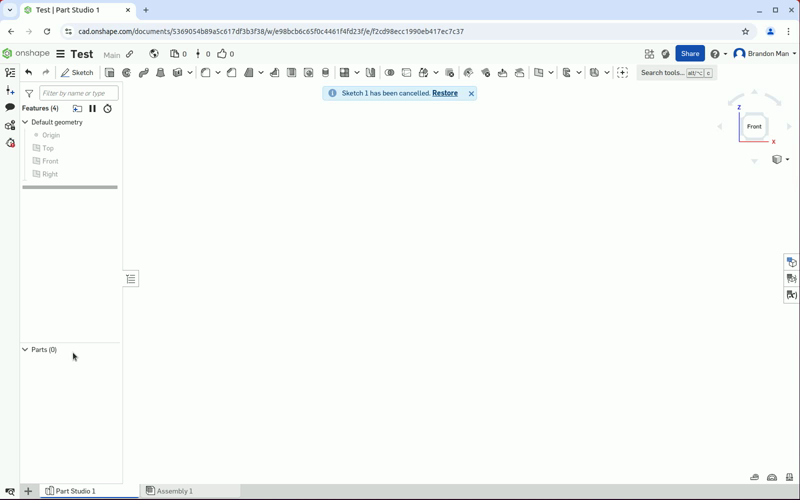
key(shift+s)
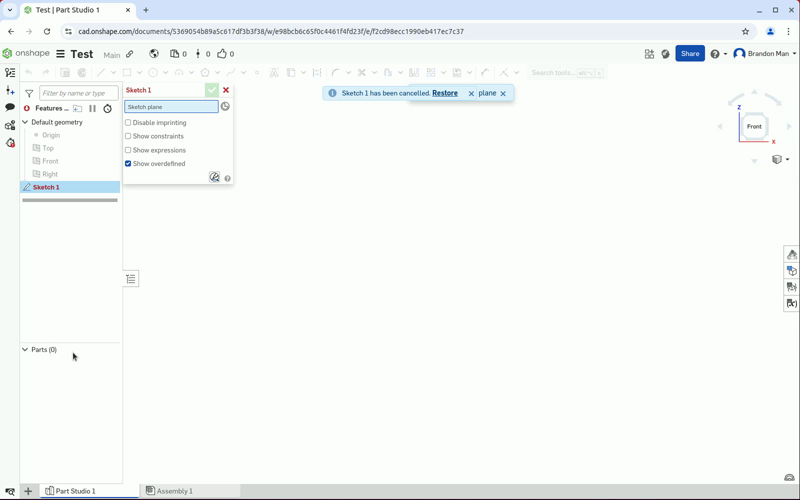
mouse_move(73, 163)
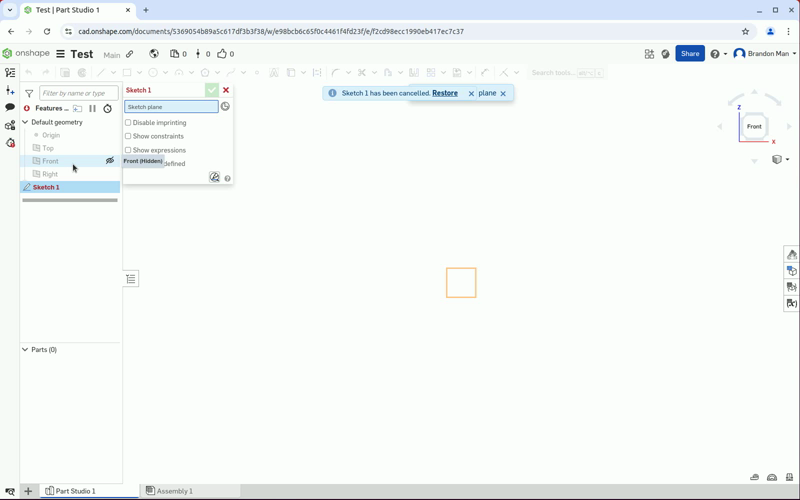
click(73, 163)
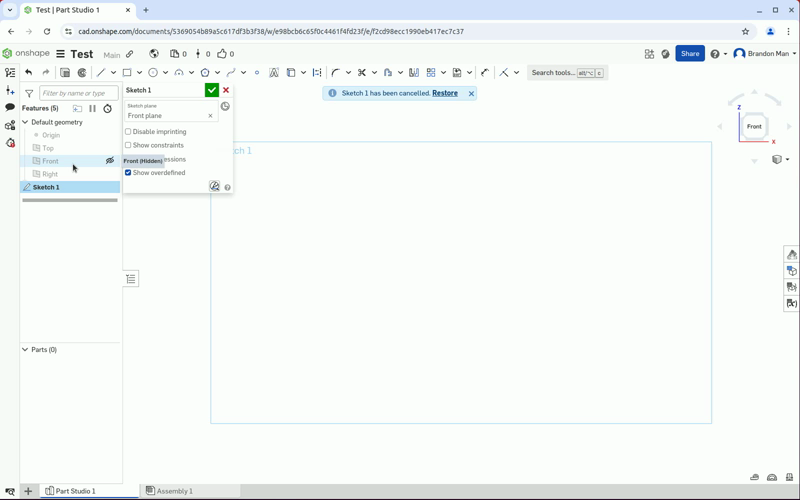
mouse_move(73, 352)
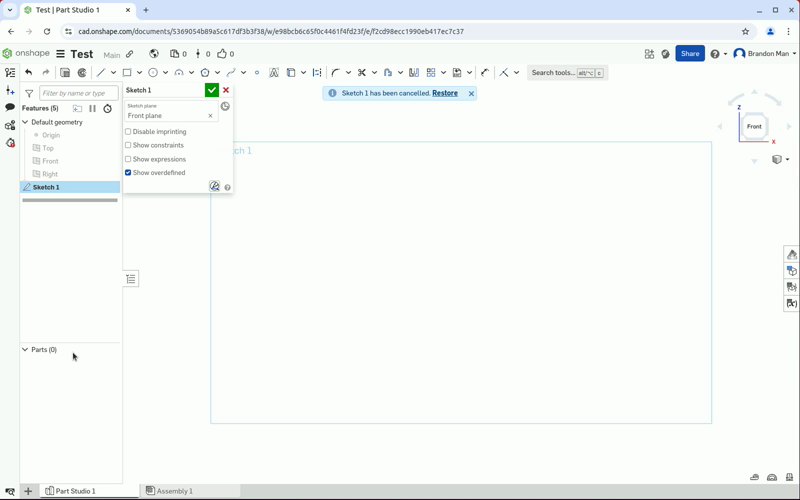
key(y)
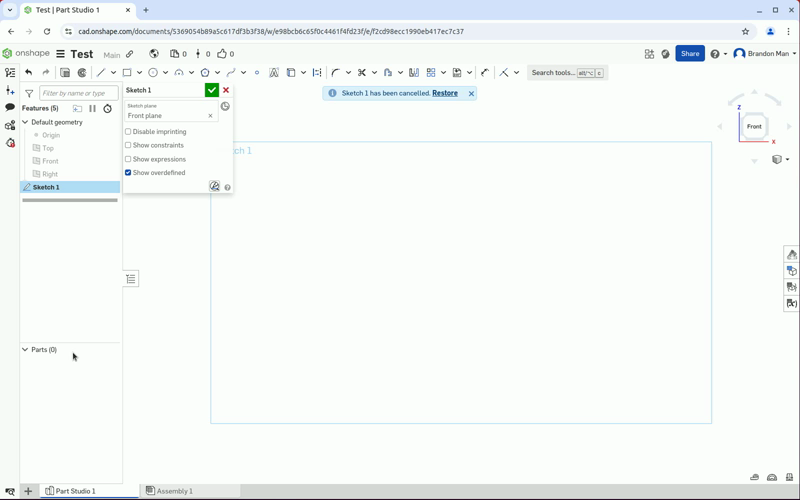
key(a)
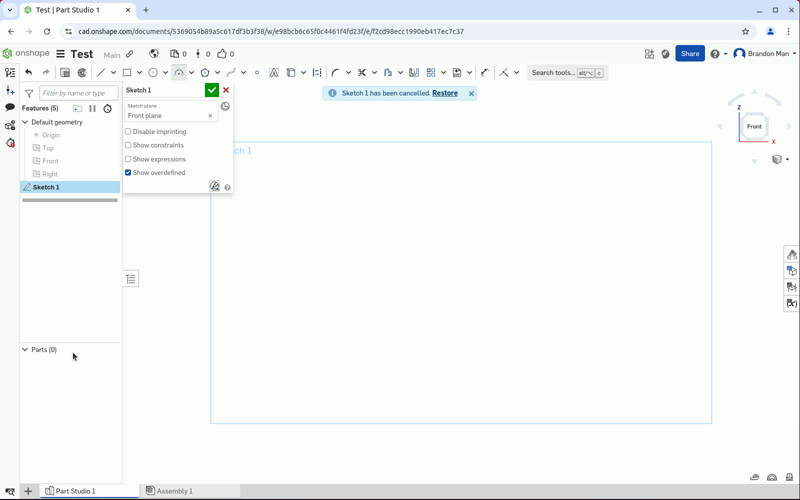
key_down(shift)
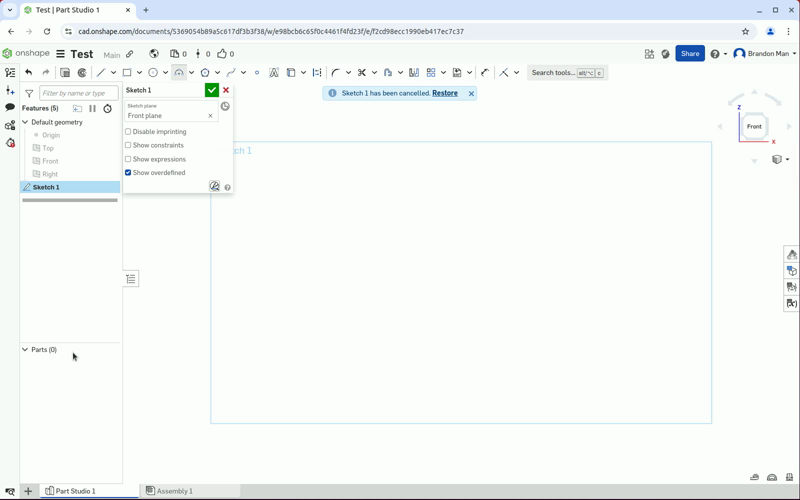
mouse_move(348, 203)
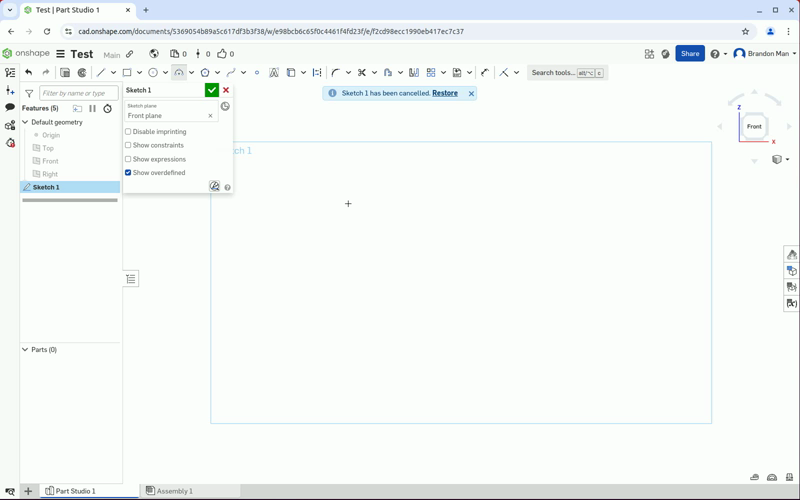
click(348, 203)
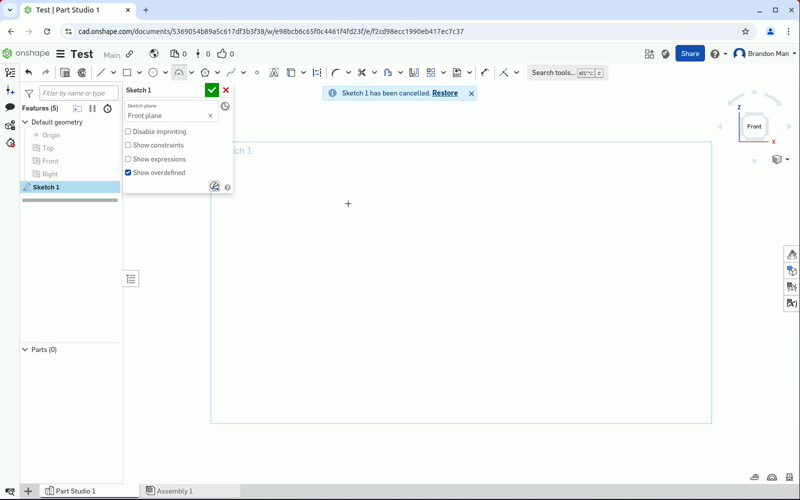
key_up(shift)
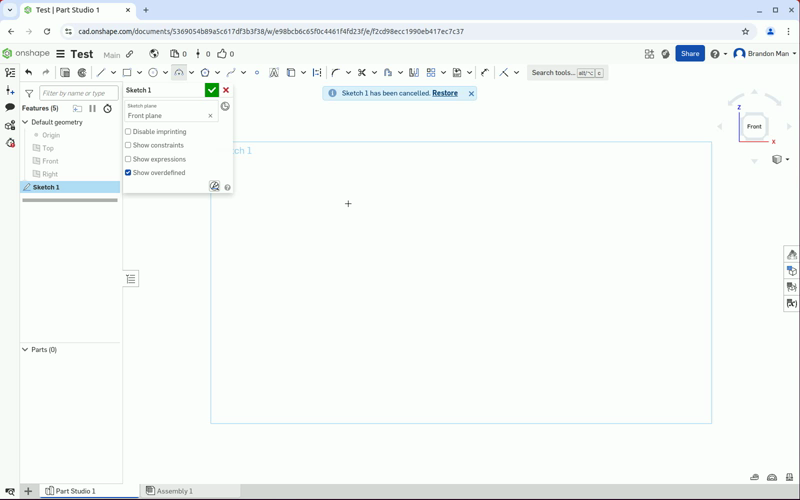
key_down(shift)
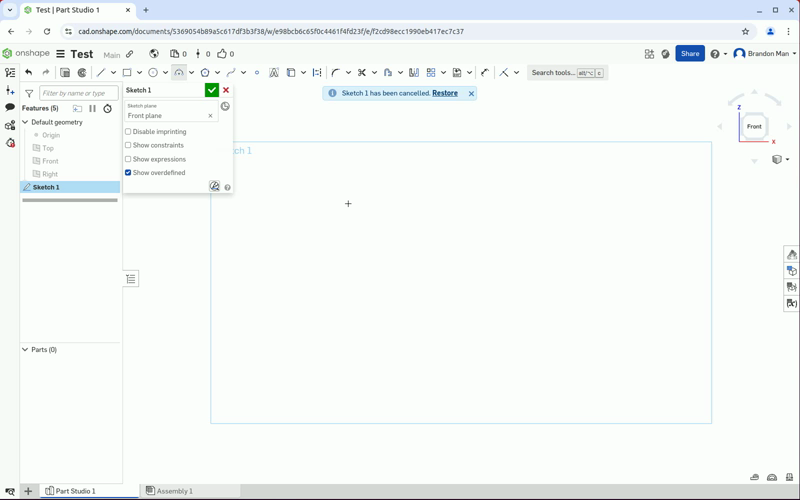
mouse_move(451, 316)
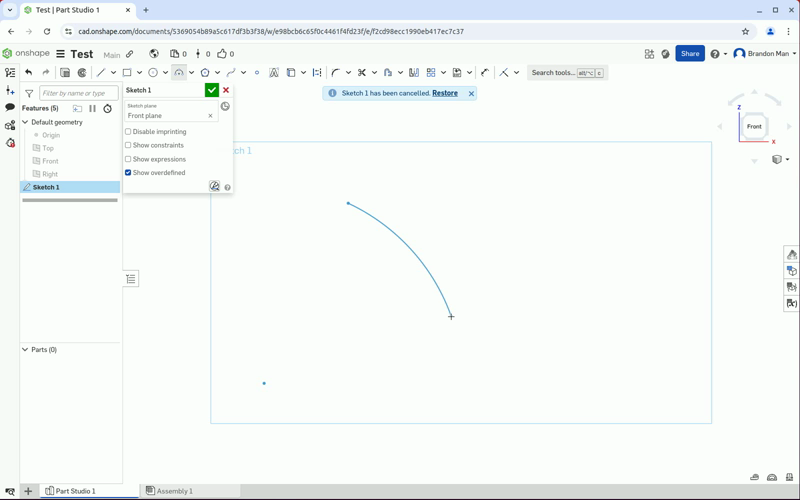
click(451, 316)
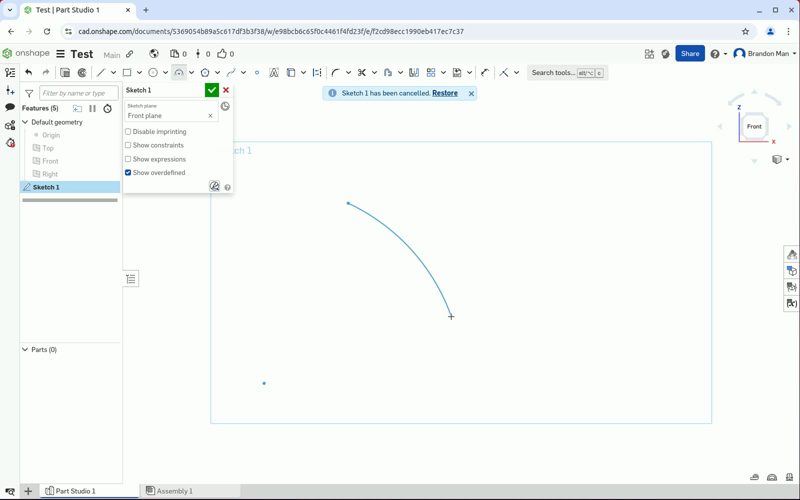
mouse_move(377, 279)
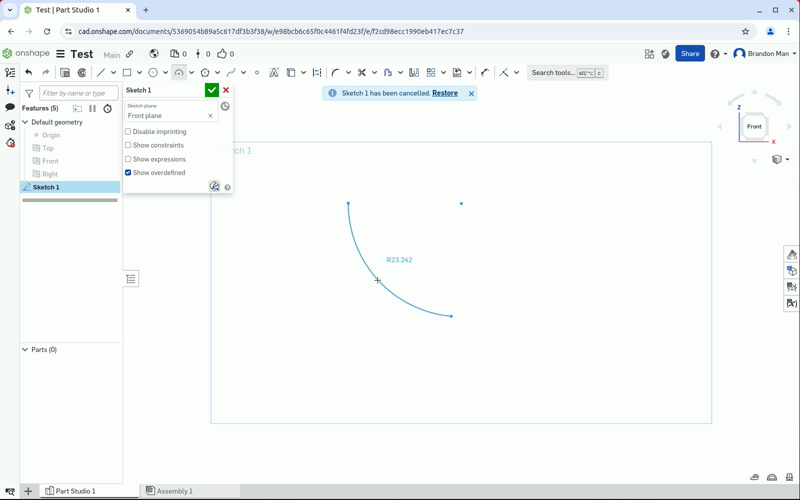
click(377, 279)
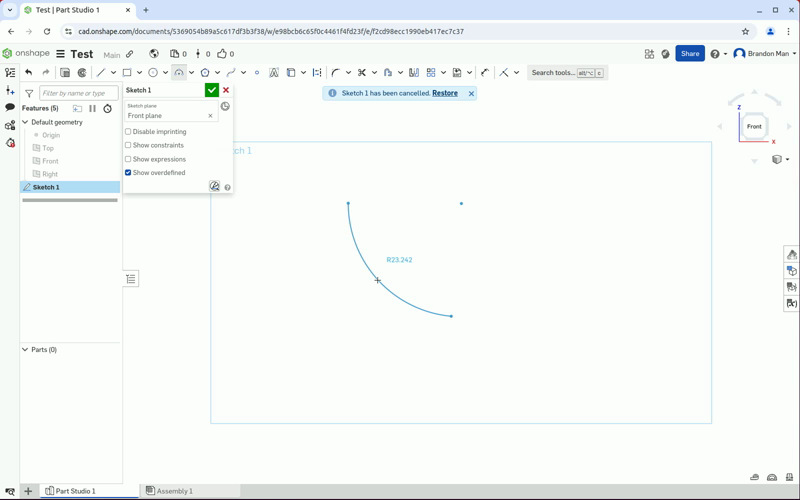
key_up(shift)
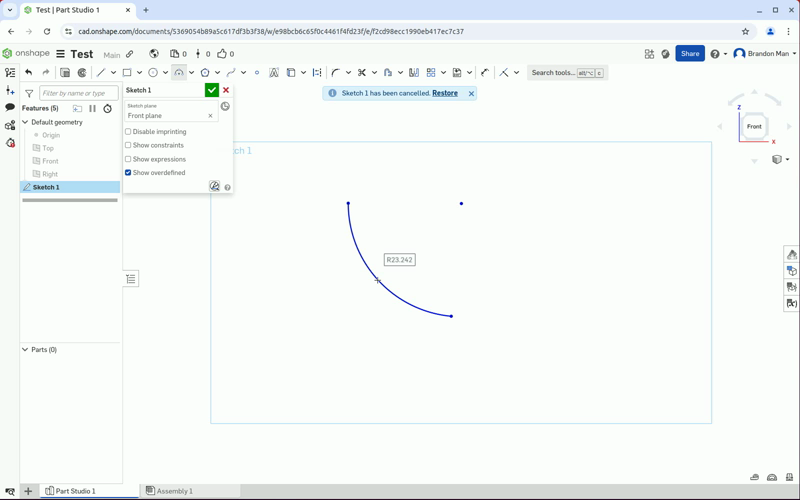
key(esc)
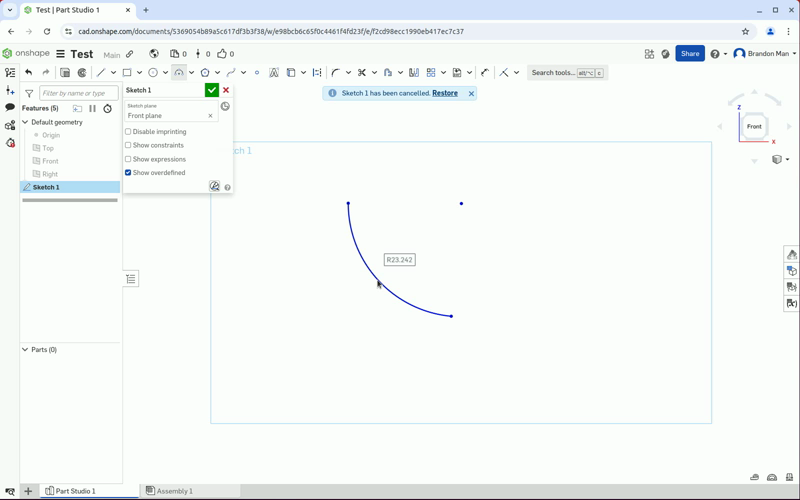
key(l)
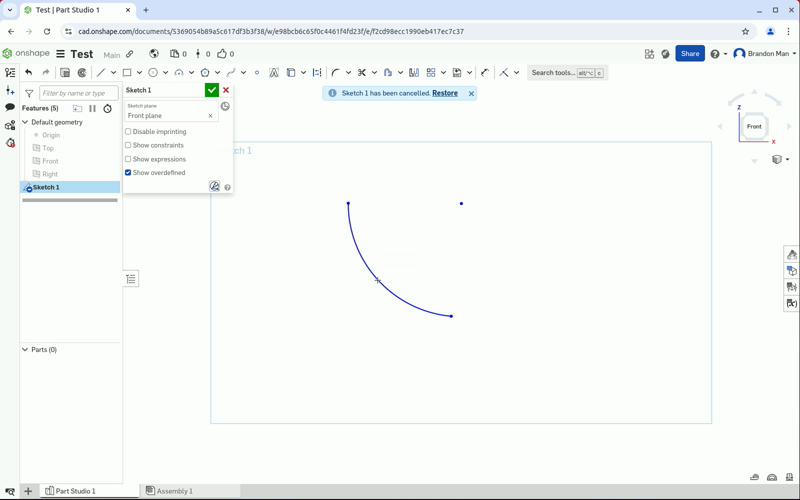
mouse_move(451, 316)
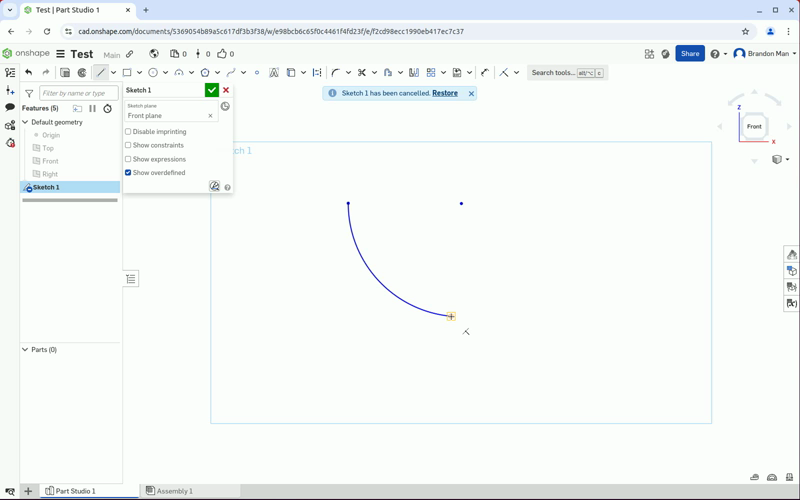
click(451, 316)
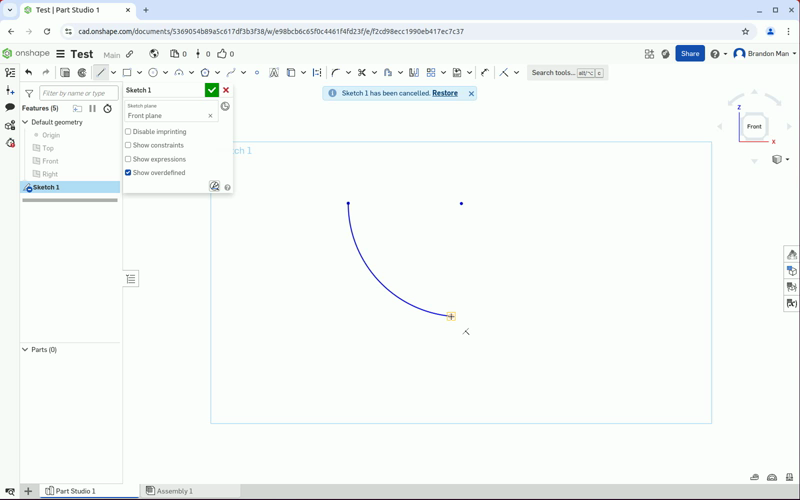
key_down(shift)
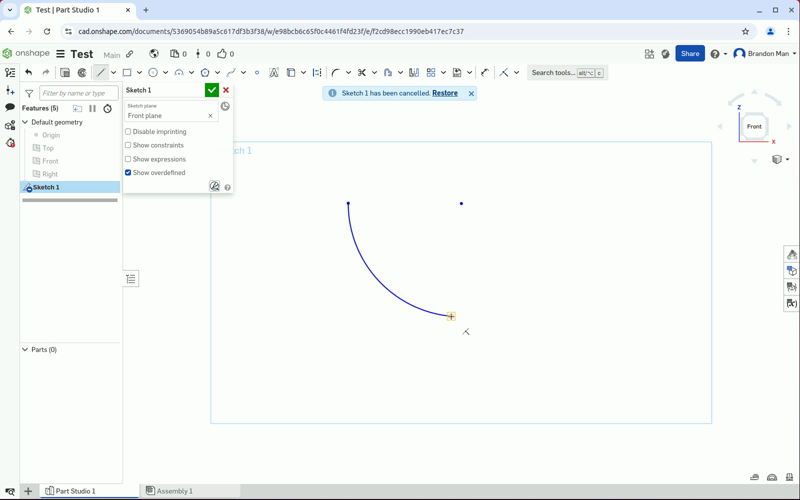
mouse_move(481, 316)
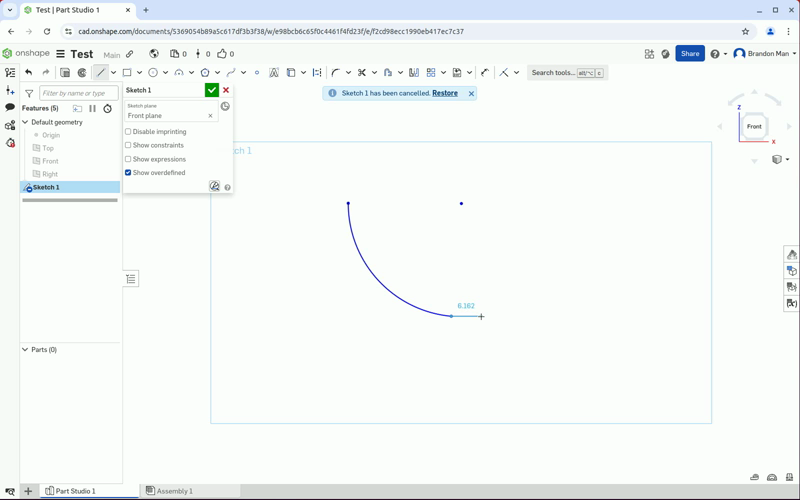
mouse_move(451, 360)
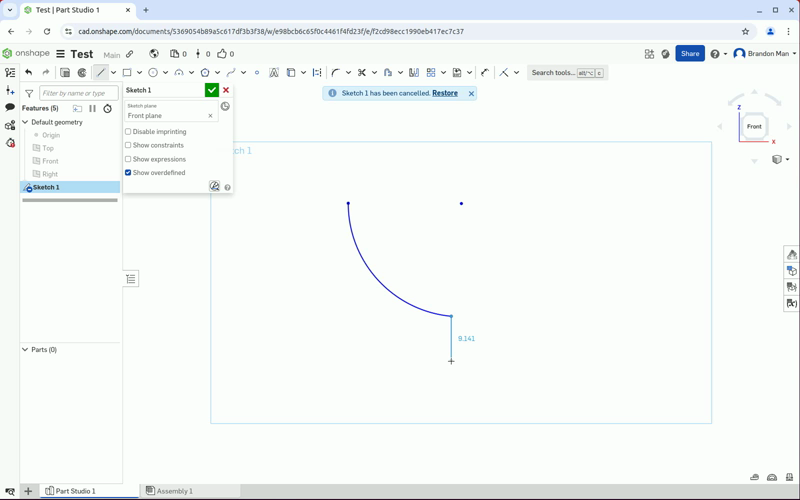
click(451, 360)
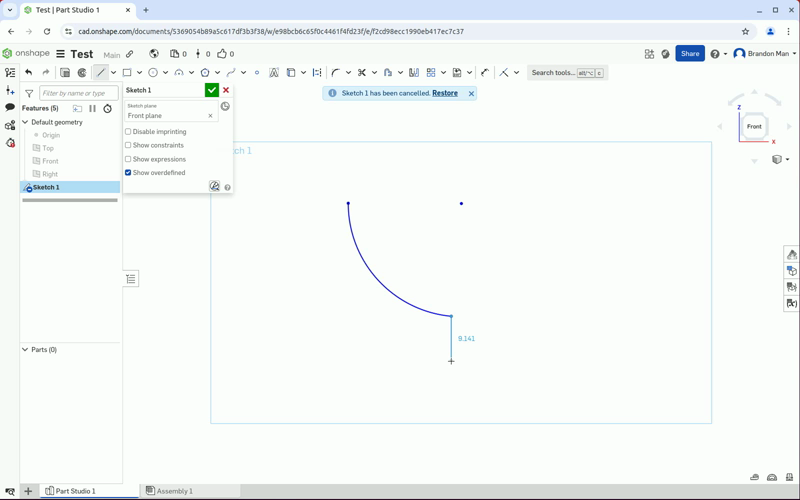
key_up(shift)
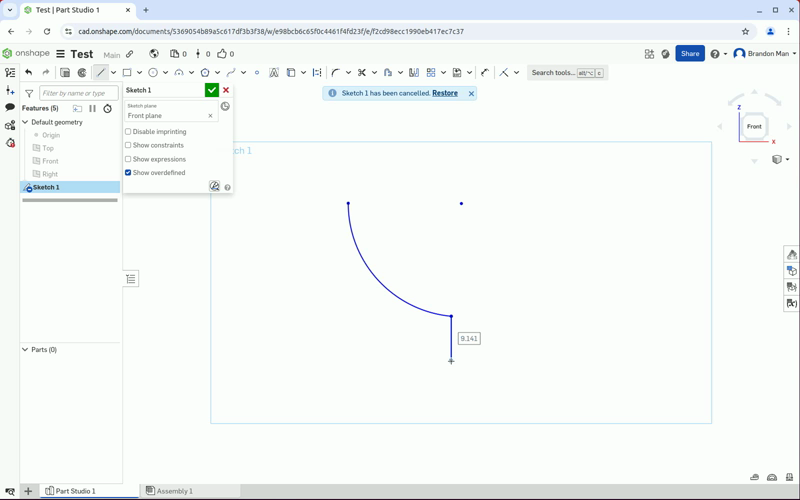
key_down(shift)
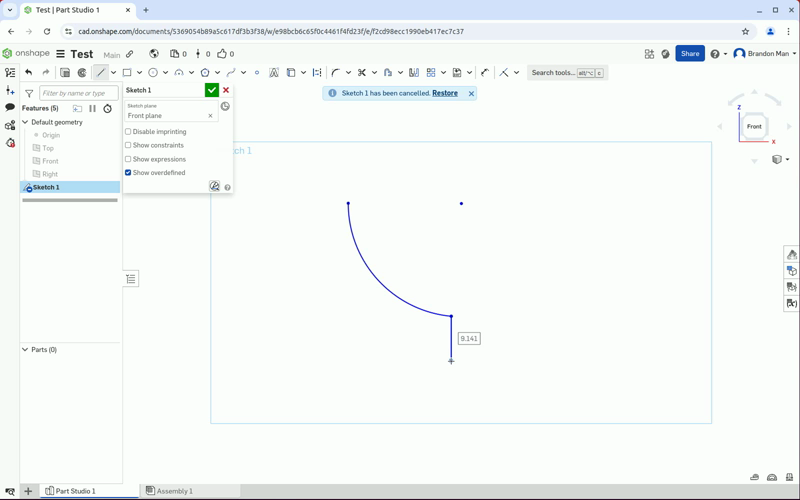
mouse_move(481, 360)
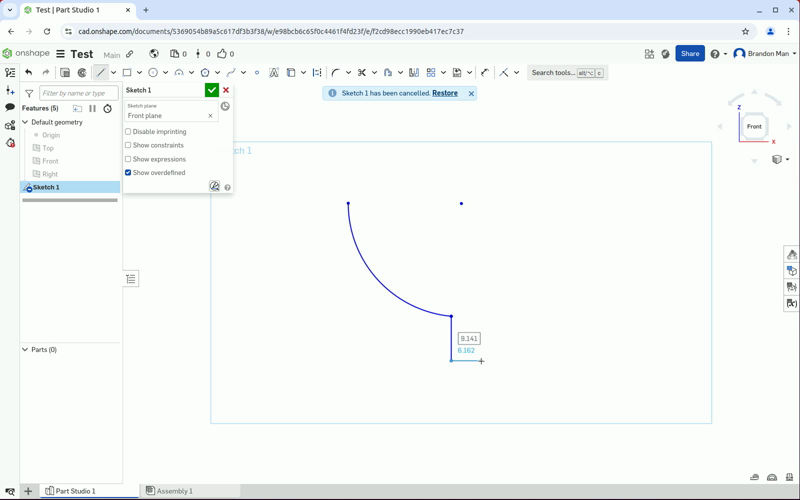
mouse_move(461, 360)
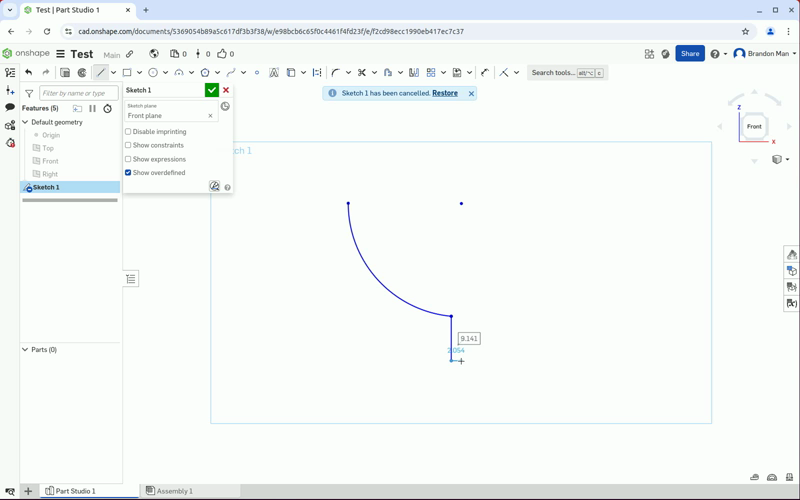
click(461, 360)
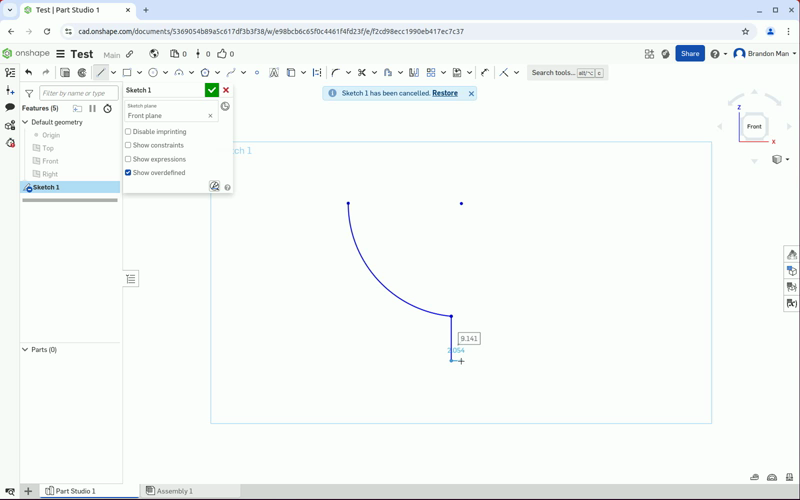
key_up(shift)
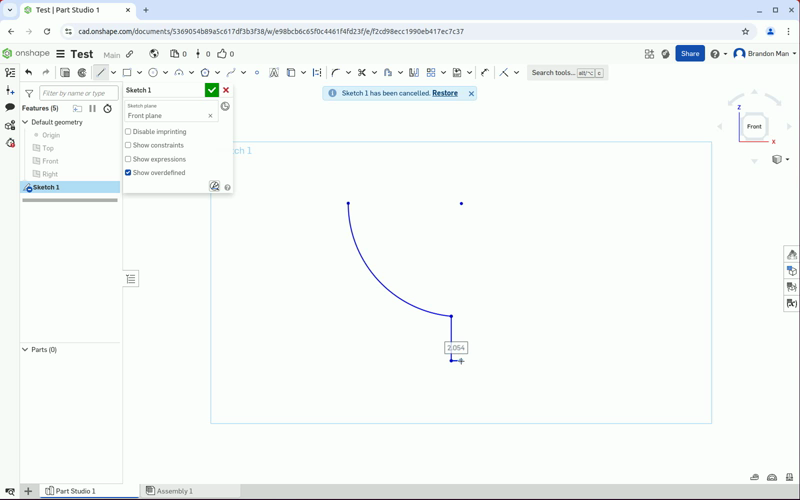
key_down(shift)
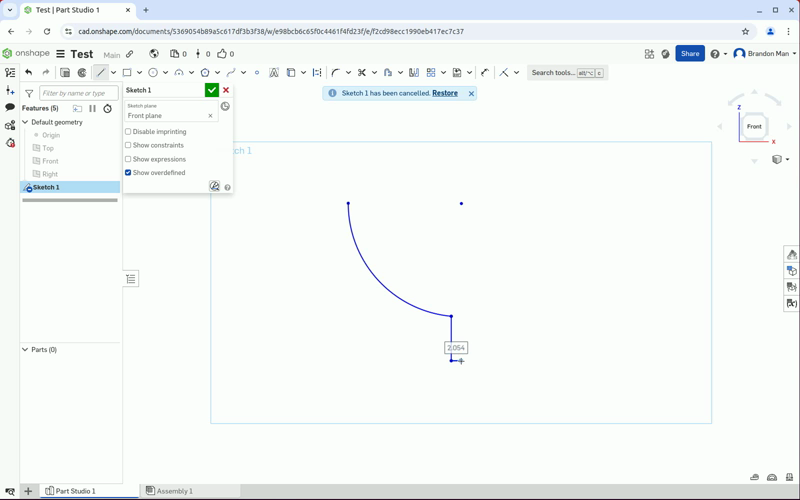
mouse_move(461, 219)
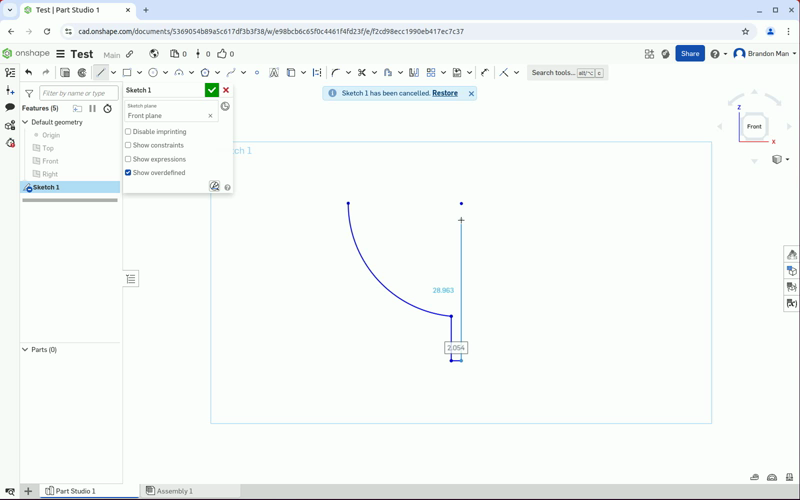
click(461, 219)
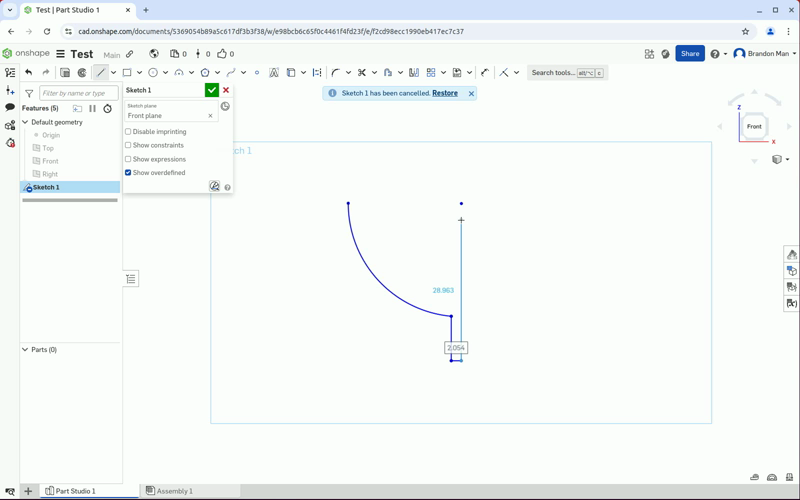
key_up(shift)
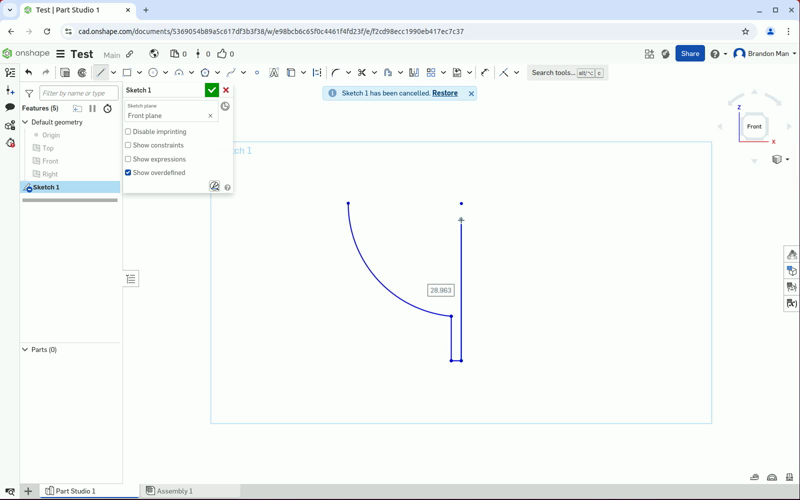
key_down(shift)
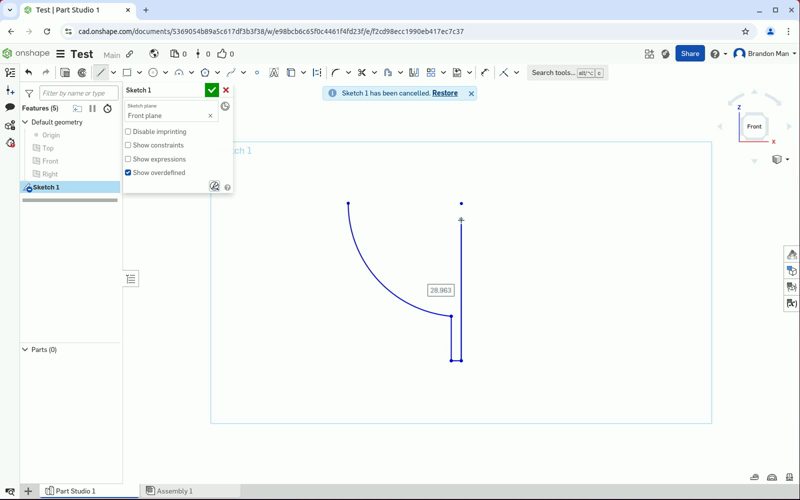
mouse_move(381, 219)
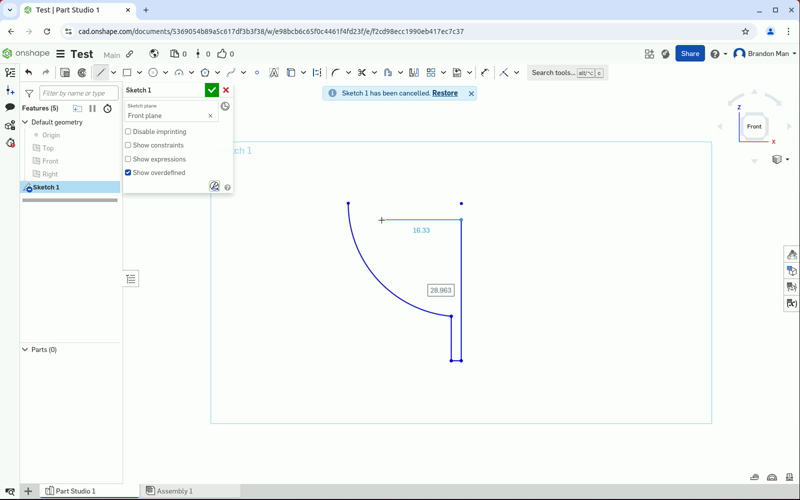
click(381, 219)
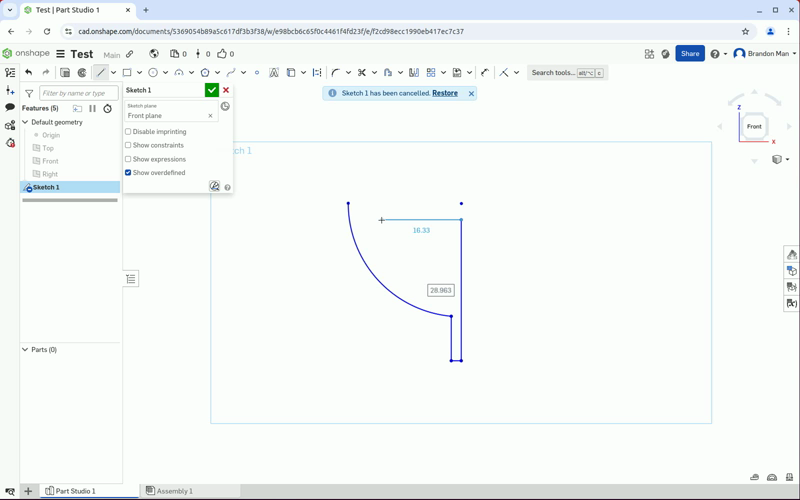
key_up(shift)
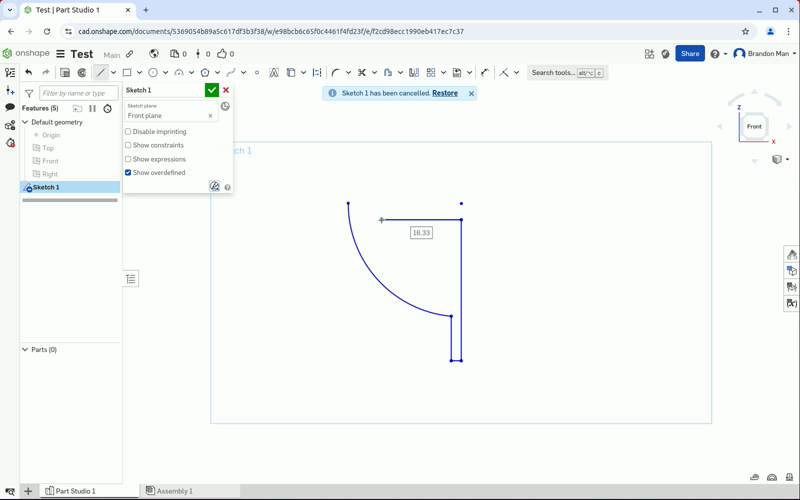
key_down(shift)
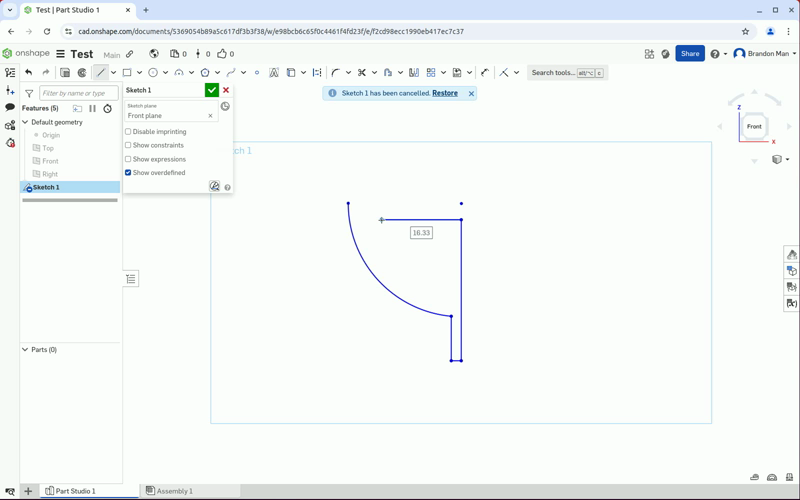
mouse_move(411, 219)
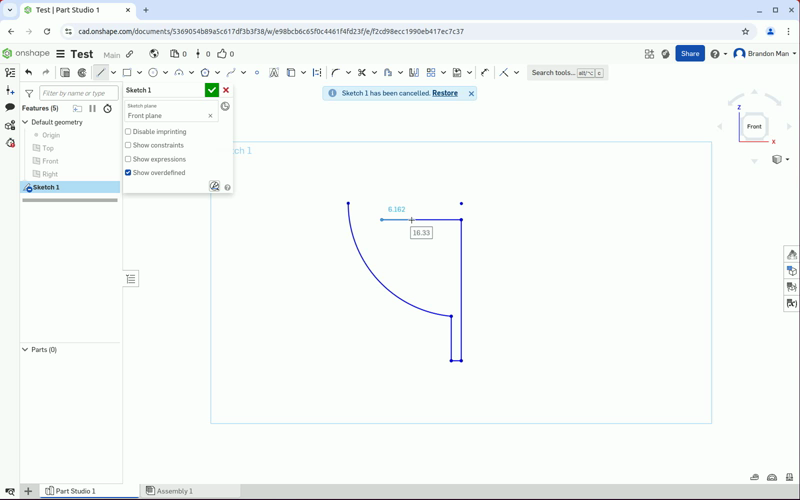
mouse_move(381, 203)
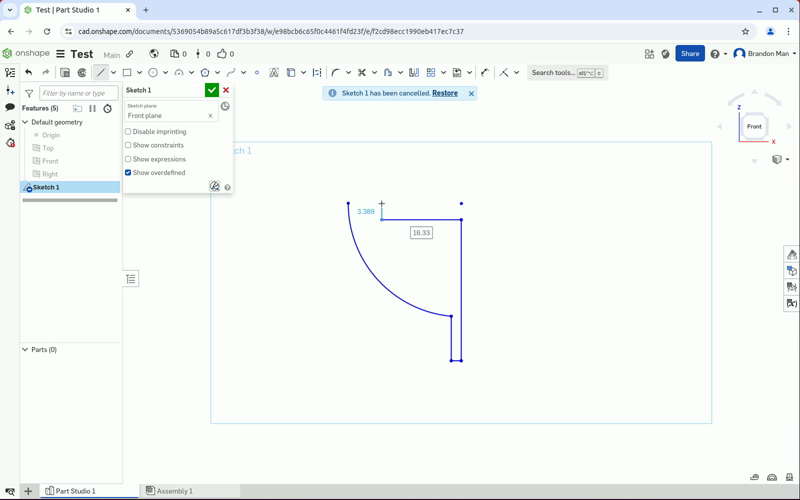
click(381, 203)
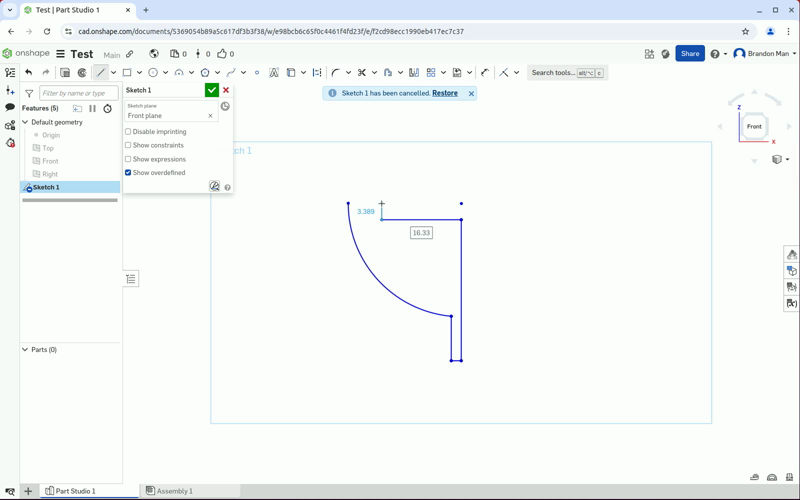
key_up(shift)
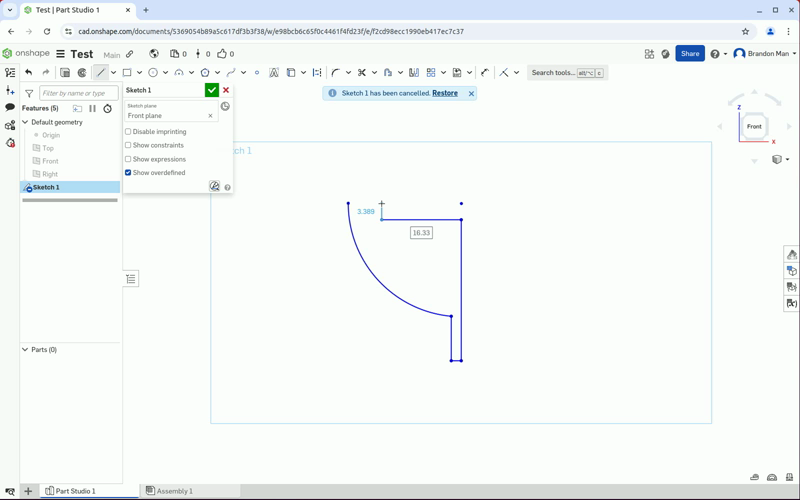
mouse_move(411, 203)
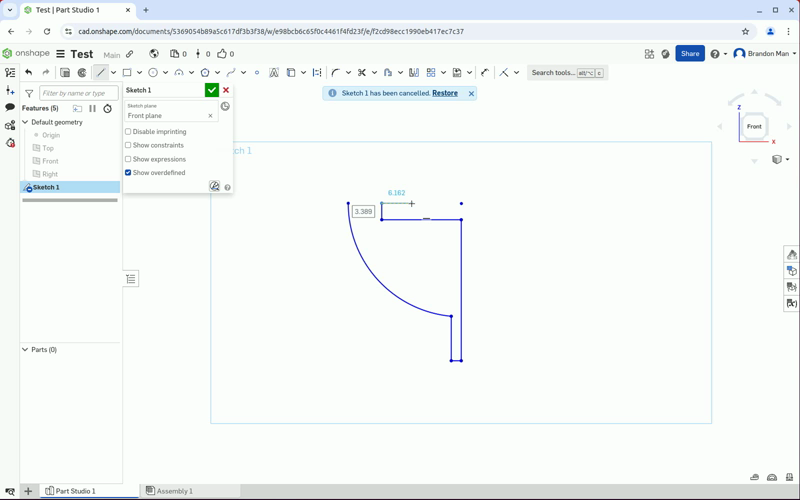
key_down(shift)
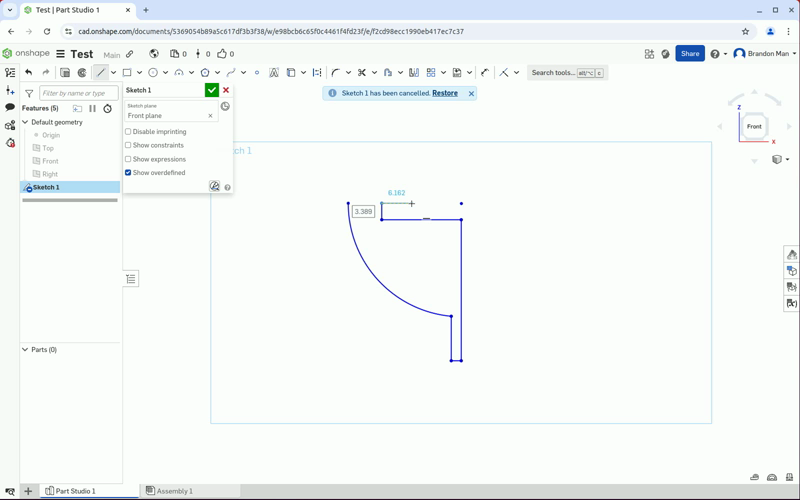
mouse_move(348, 203)
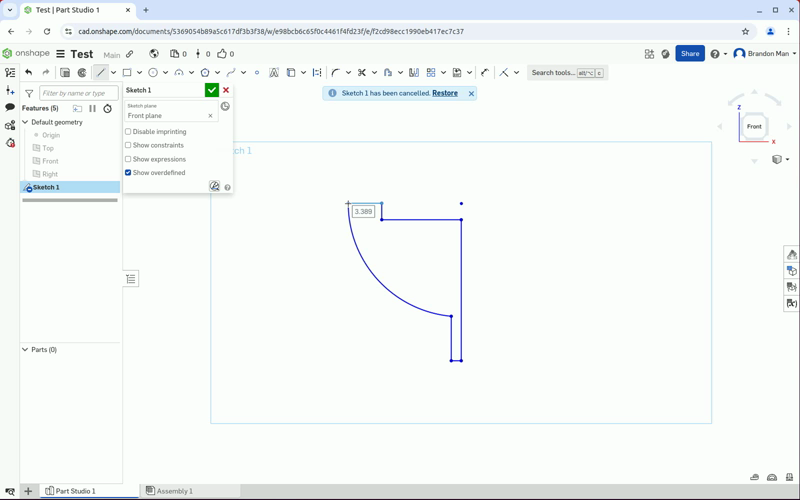
key_up(shift)
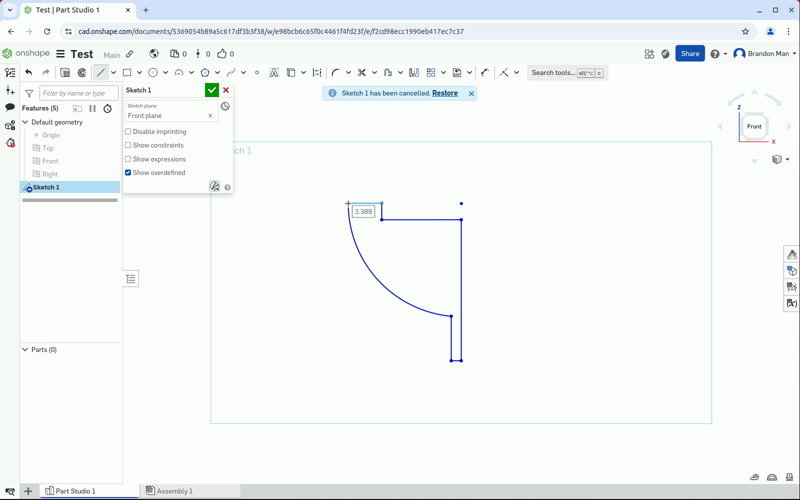
click(348, 203)
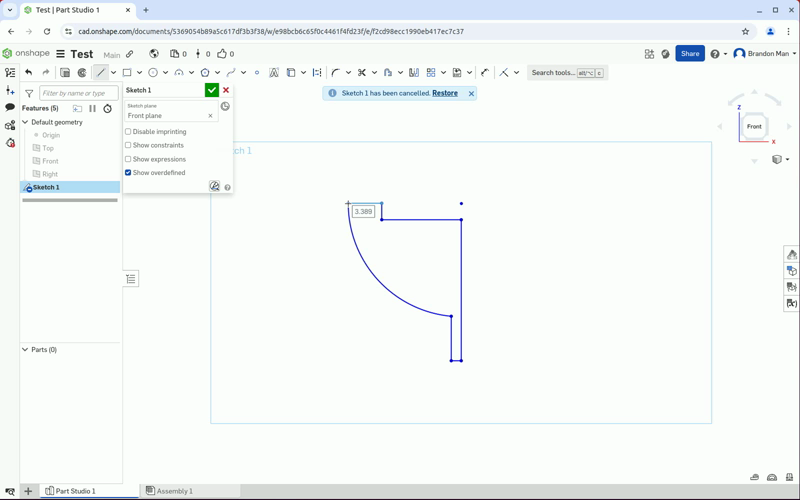
key(esc)
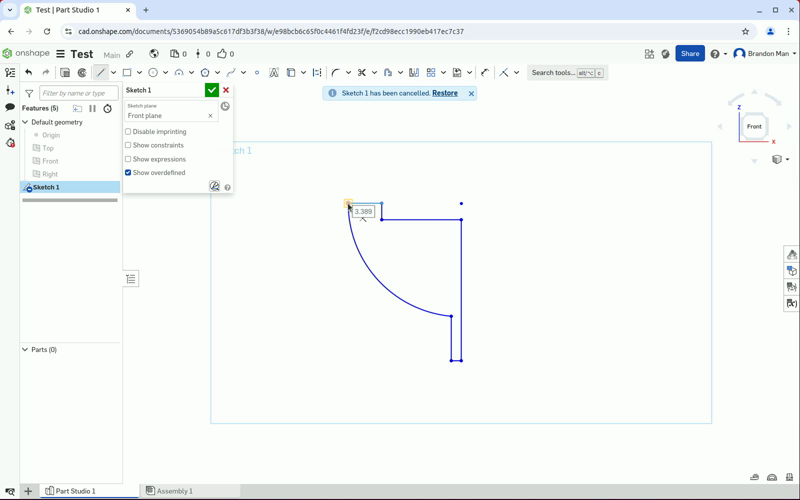
mouse_move(358, 224)
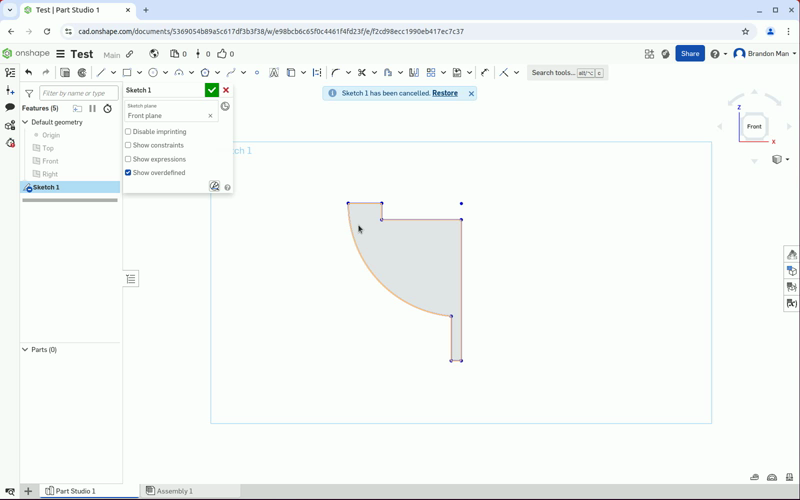
click(358, 224)
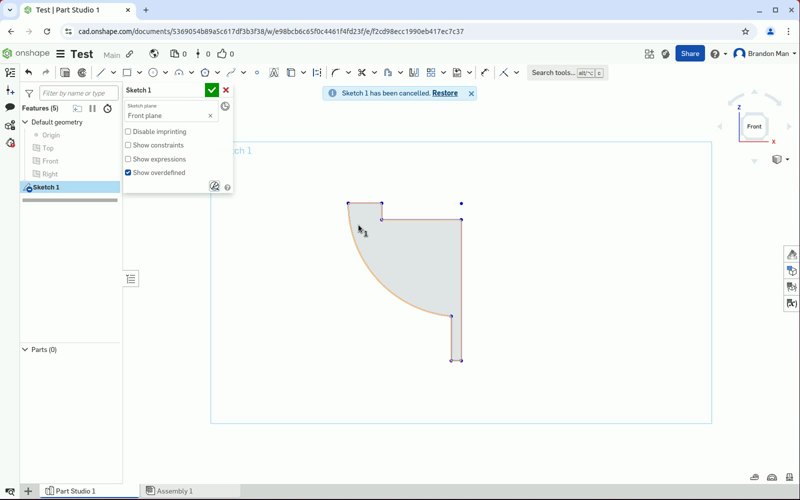
mouse_move(73, 352)
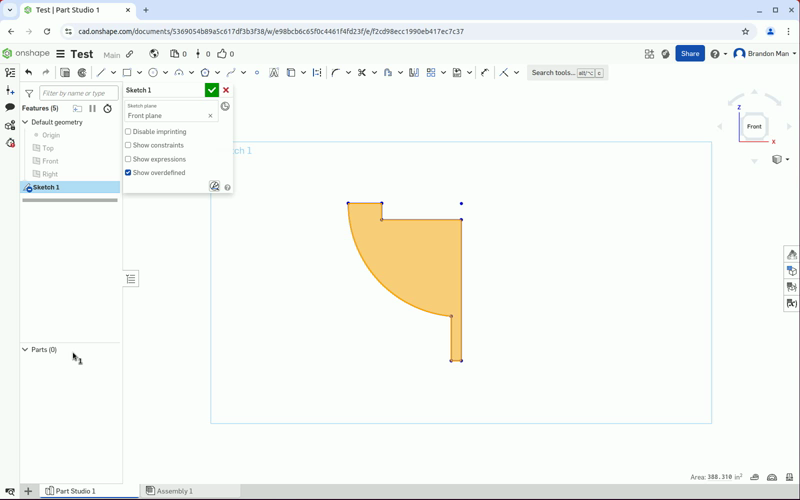
key(shift+y)
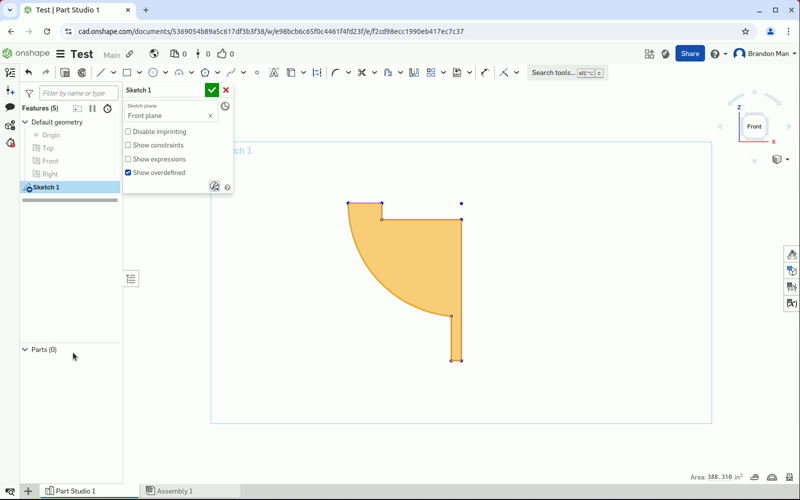
key(shift+e)
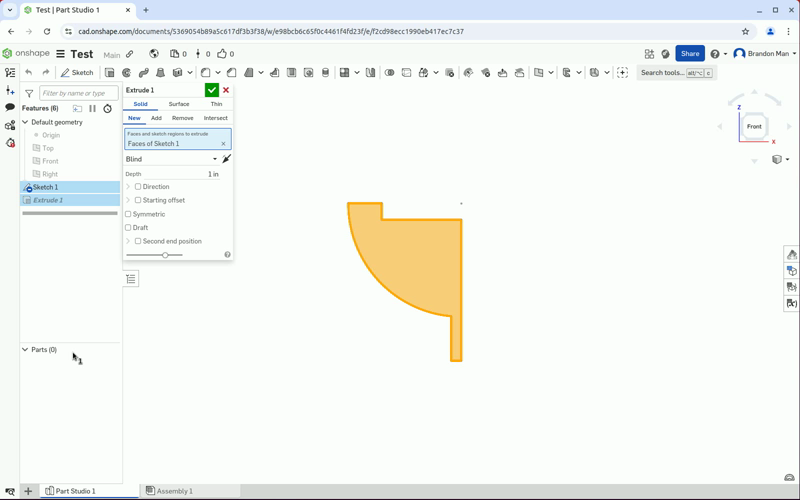
mouse_move(143, 106)
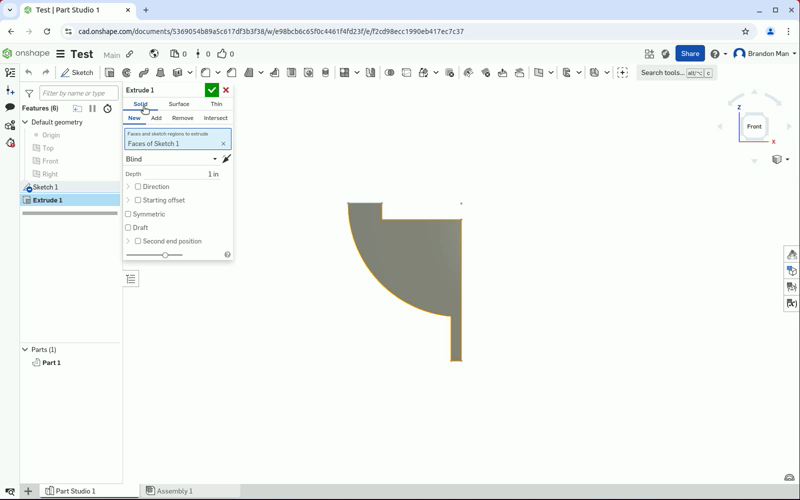
click(143, 106)
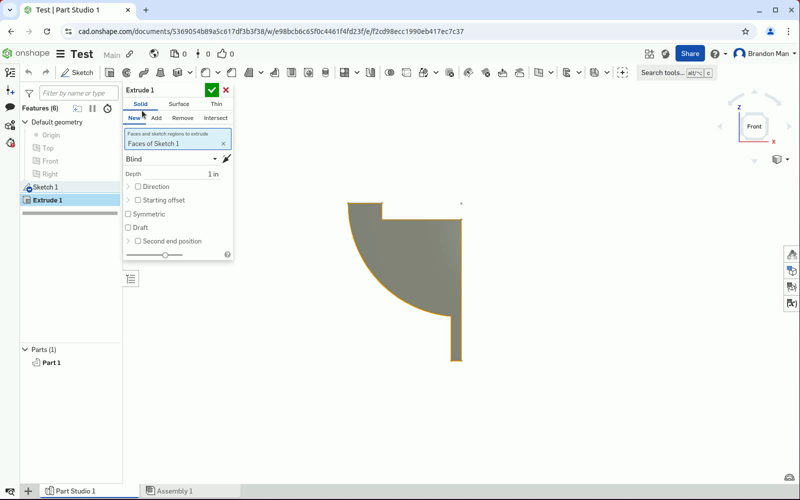
mouse_move(137, 120)
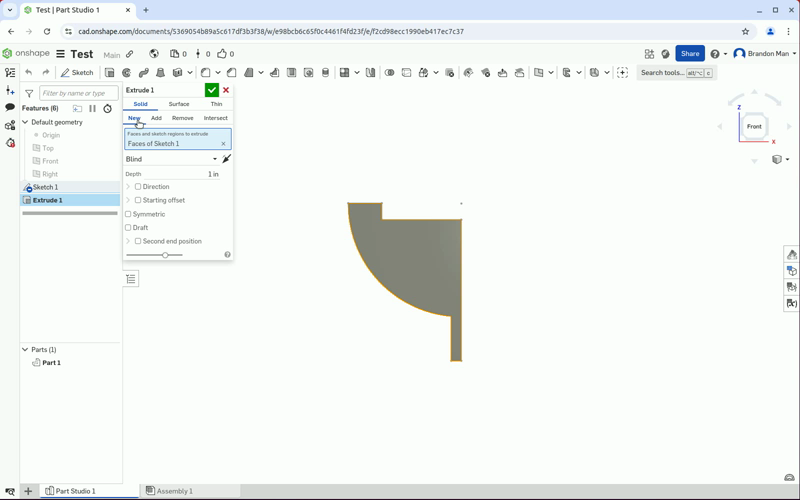
click(137, 120)
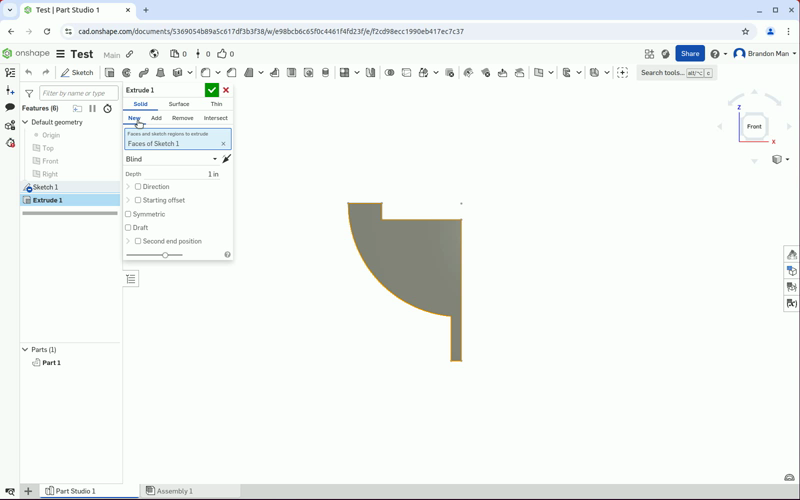
key(tab, 4)
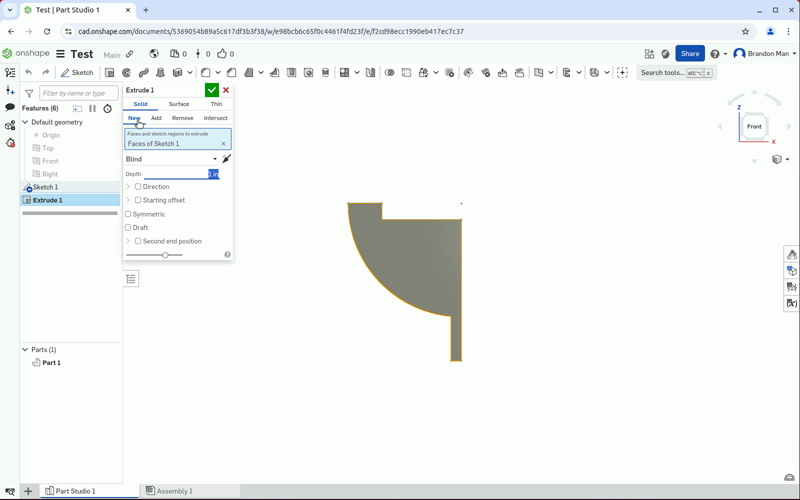
text(20.46)
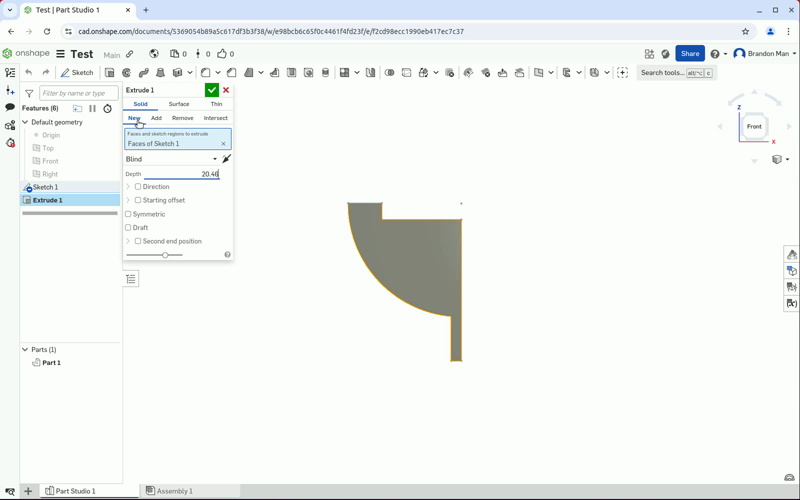
key(enter)
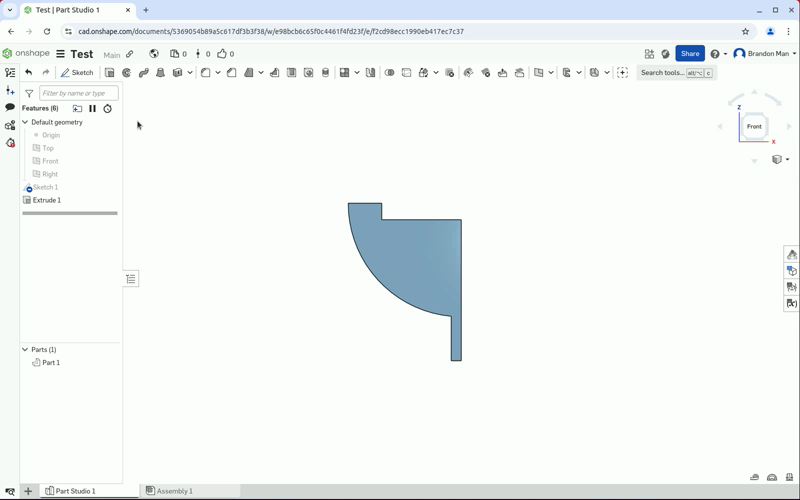
key(shift+h)
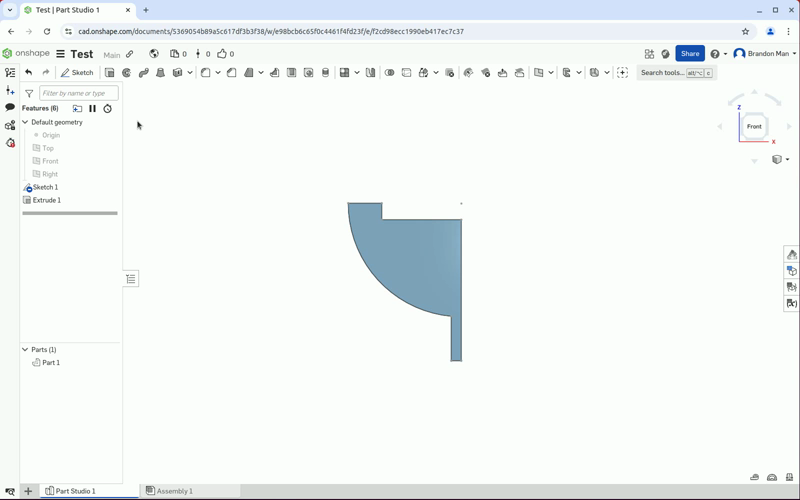
key(shift+h)
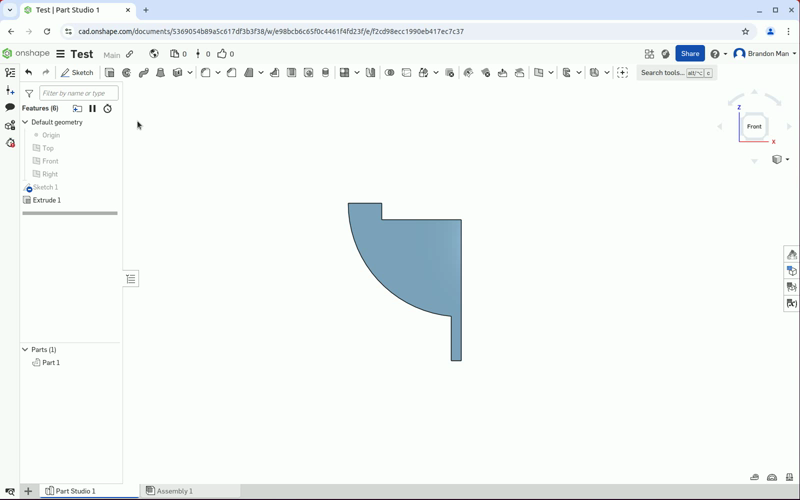
mouse_move(73, 189)
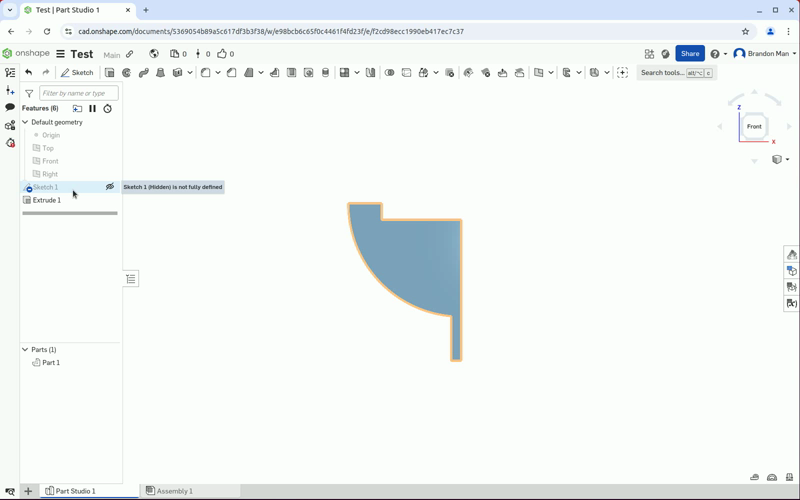
click(73, 189)
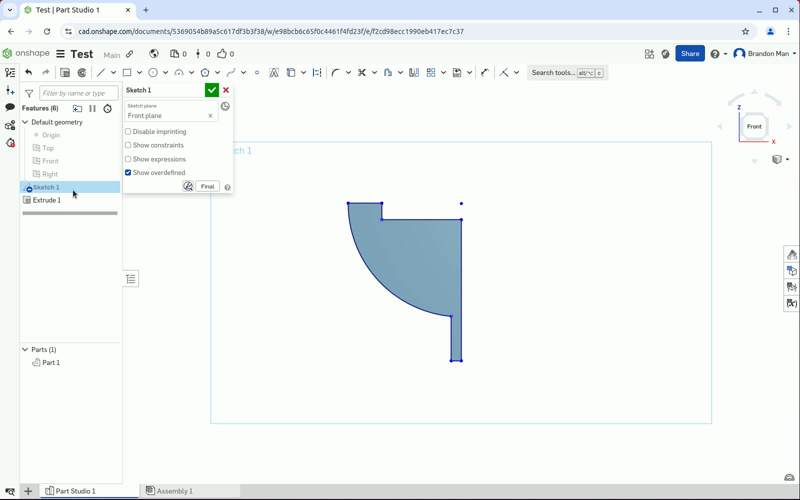
mouse_move(229, 92)
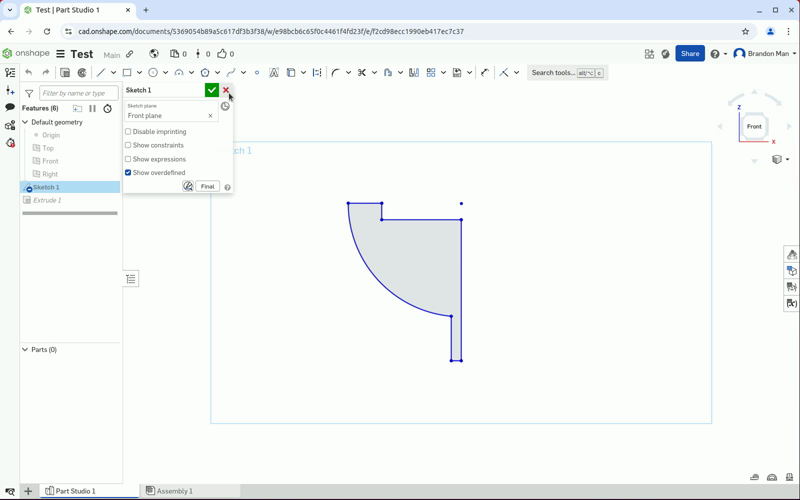
click(229, 92)
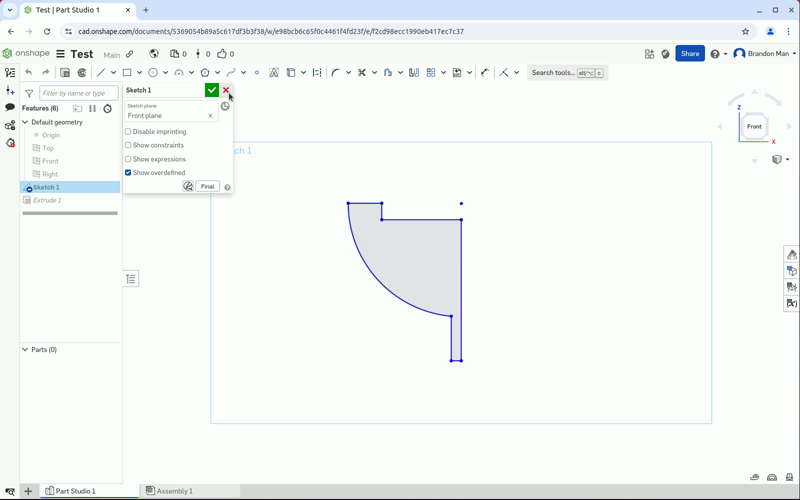
key(shift+s)
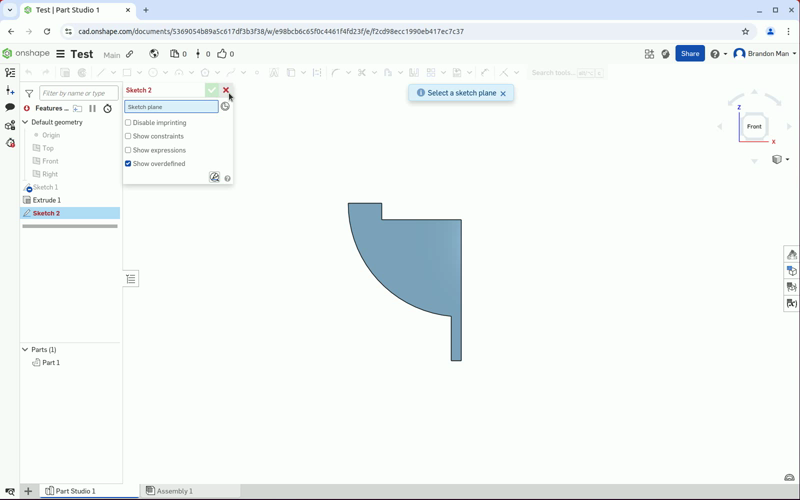
mouse_move(73, 163)
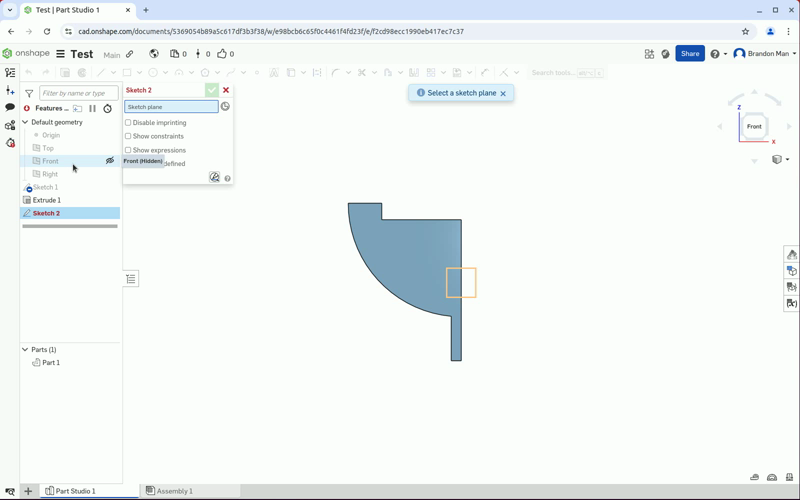
click(73, 163)
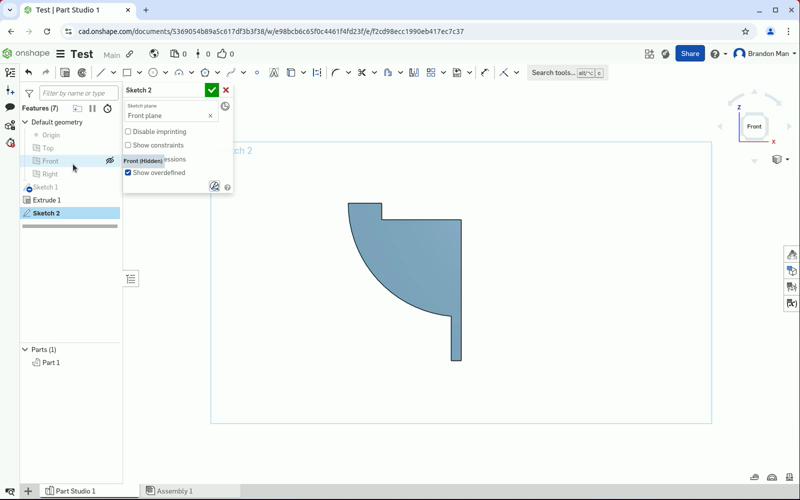
mouse_move(73, 352)
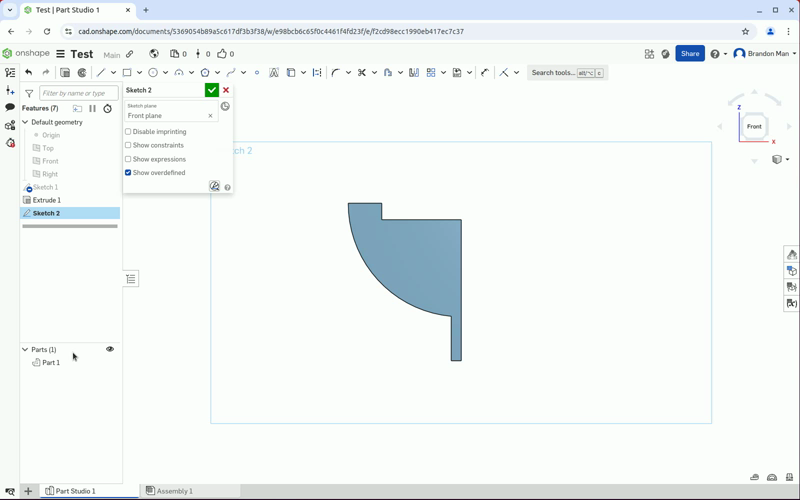
key(y)
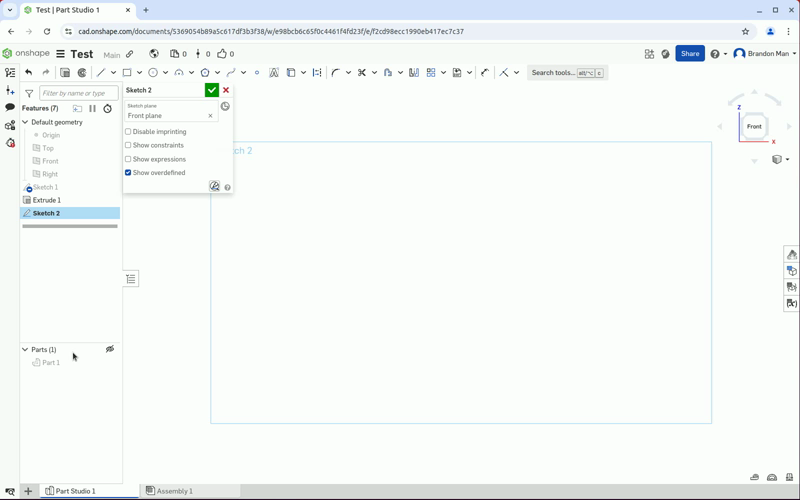
key(l)
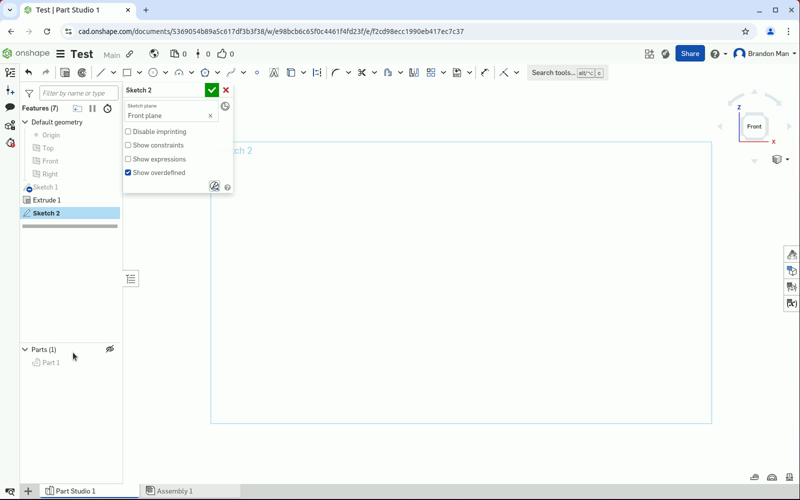
key_down(shift)
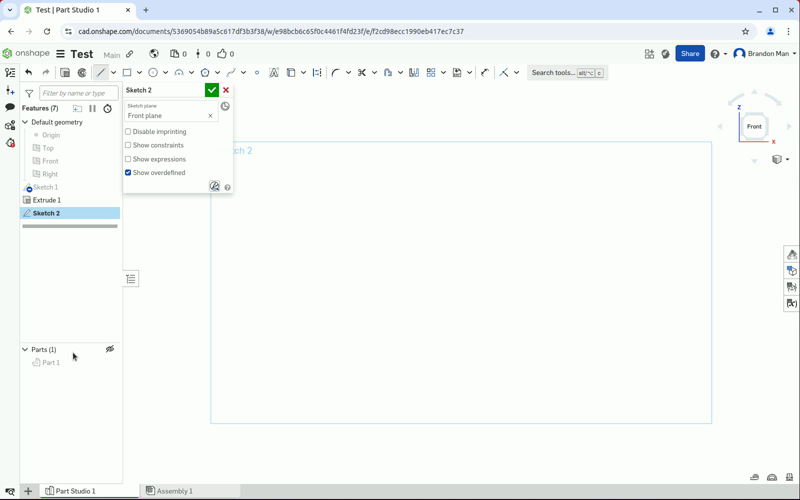
mouse_move(460, 362)
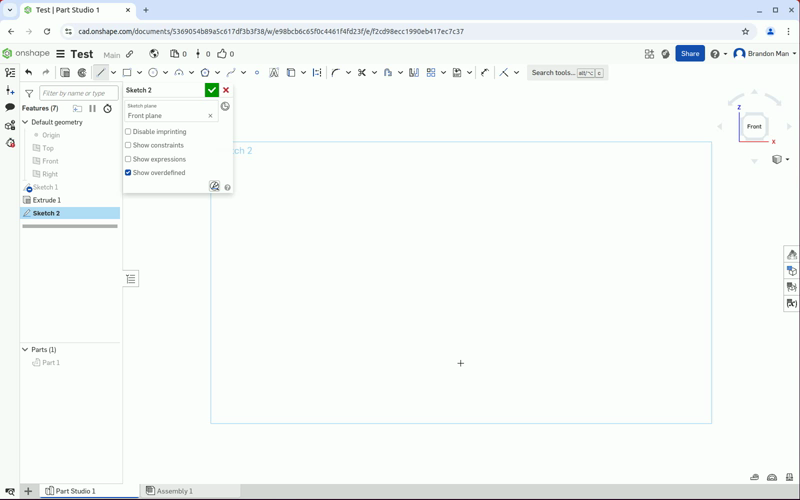
click(460, 362)
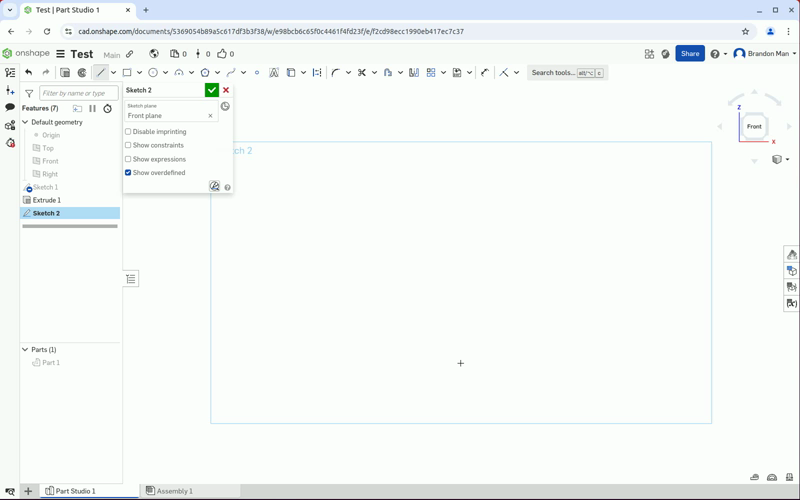
key_up(shift)
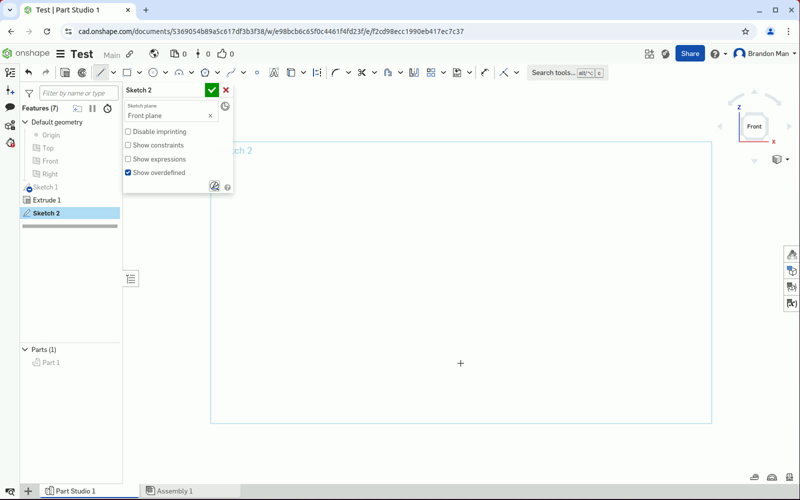
key_down(shift)
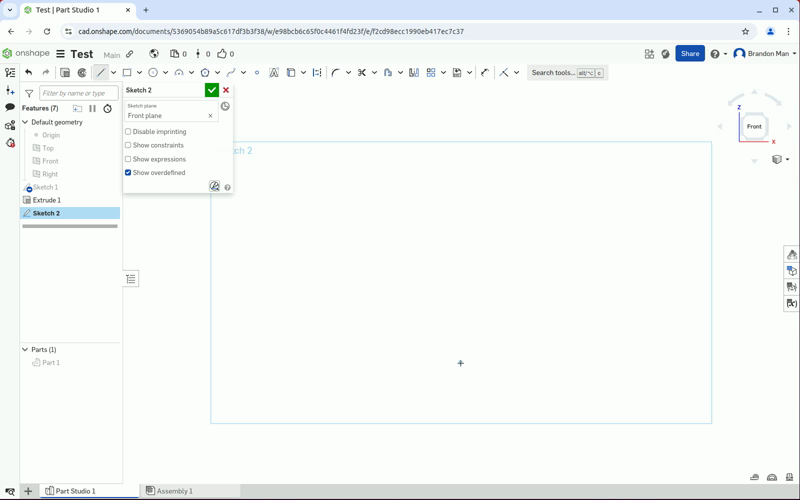
mouse_move(490, 362)
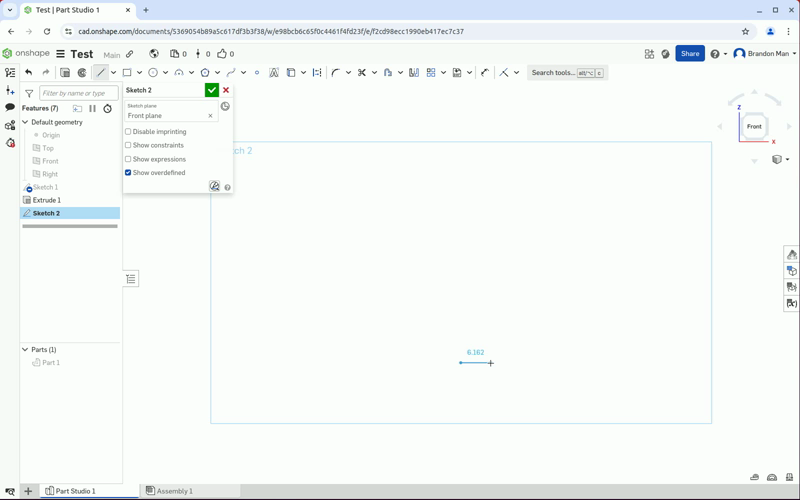
mouse_move(485, 362)
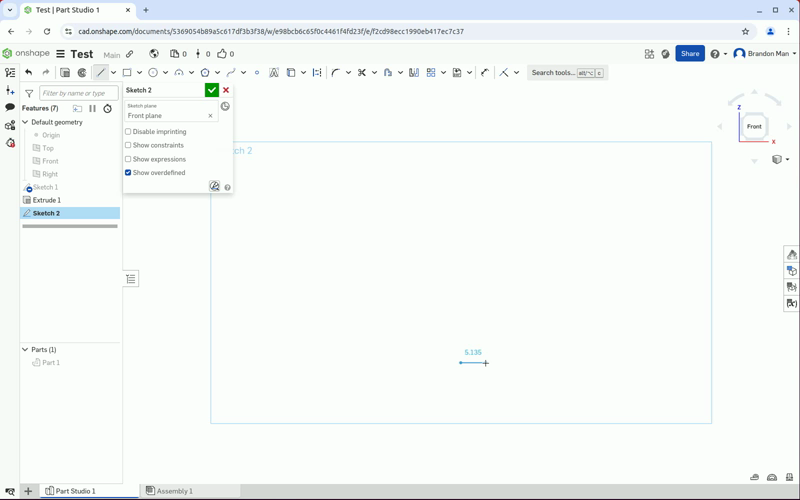
click(485, 362)
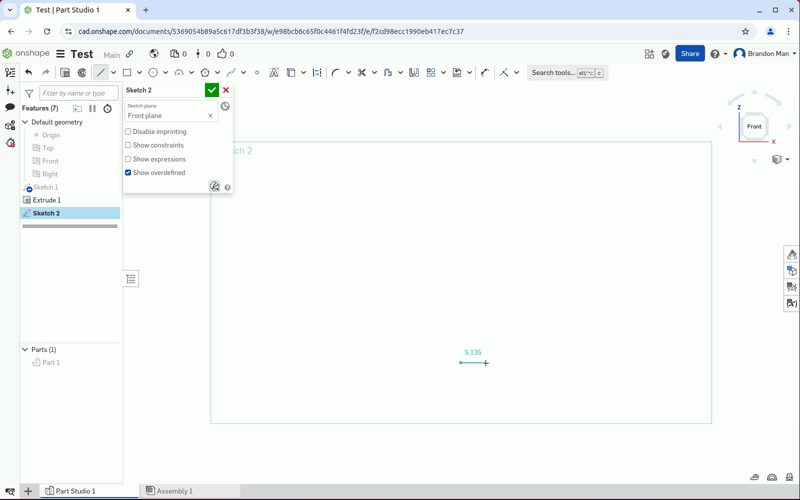
key_up(shift)
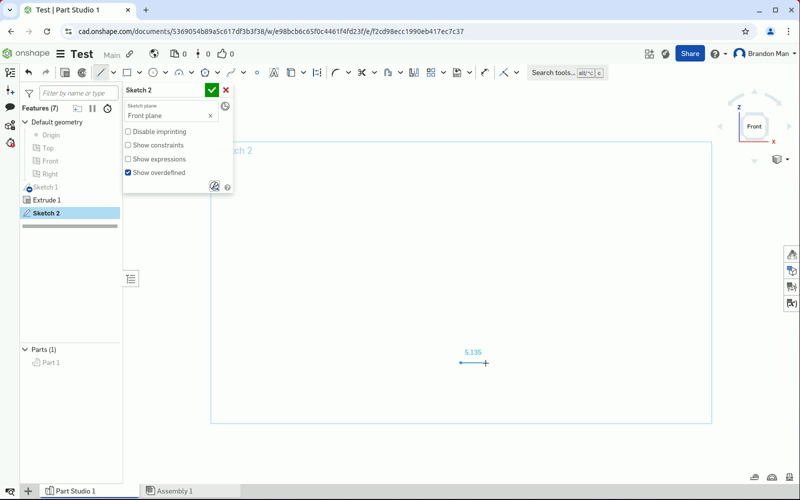
key_down(shift)
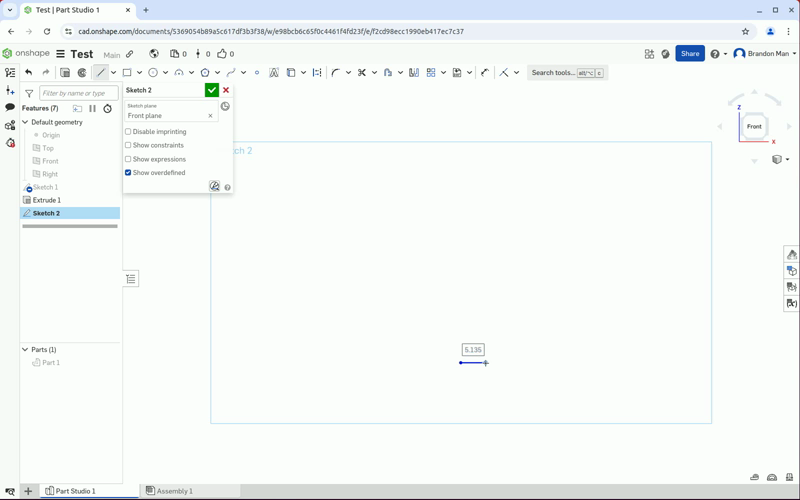
mouse_move(485, 204)
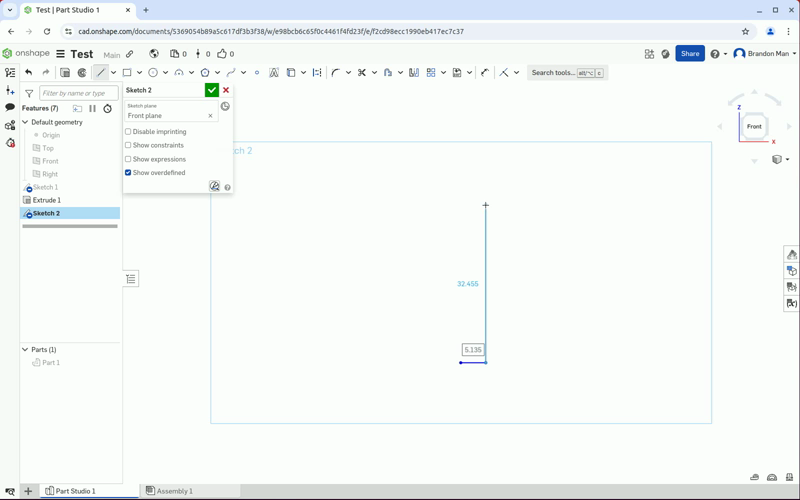
click(485, 204)
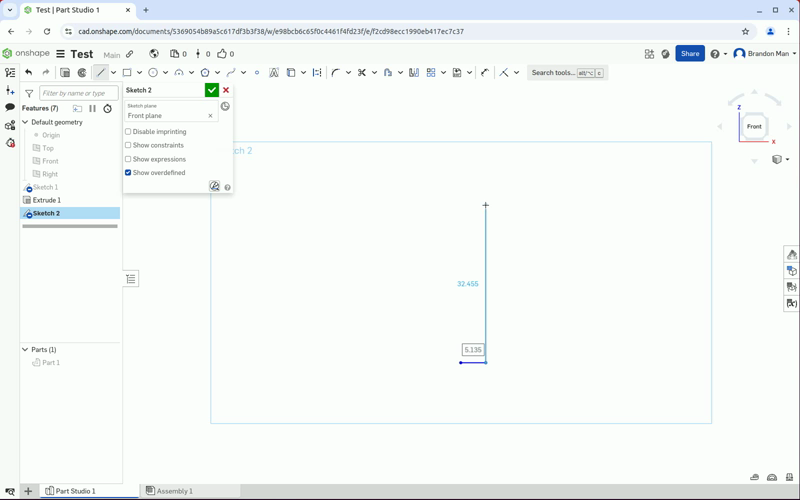
key_up(shift)
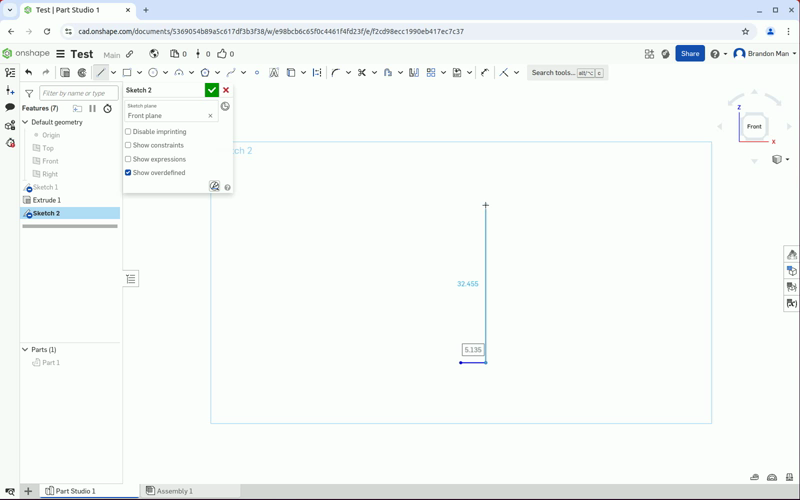
key_down(shift)
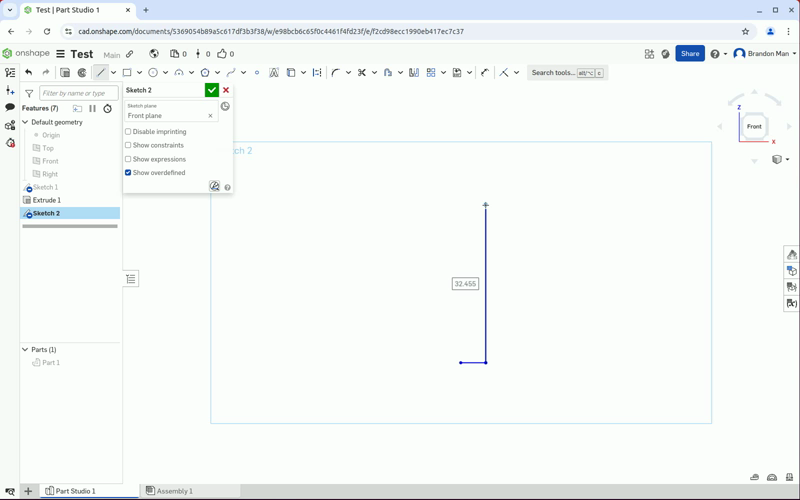
mouse_move(515, 204)
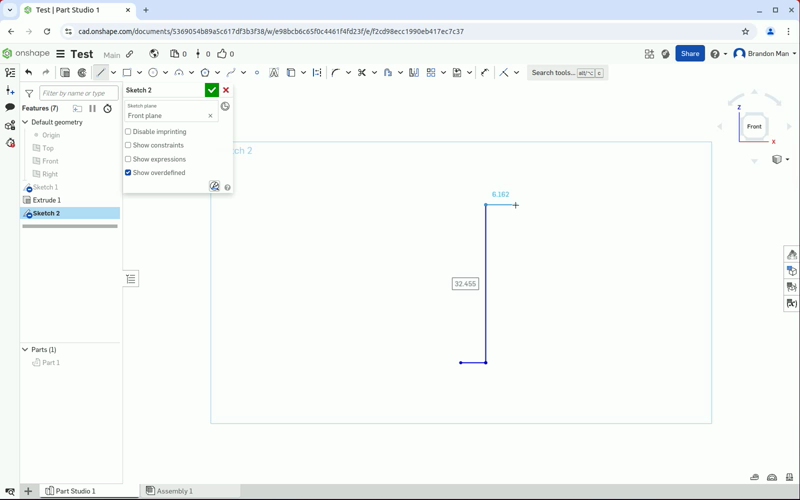
mouse_move(460, 204)
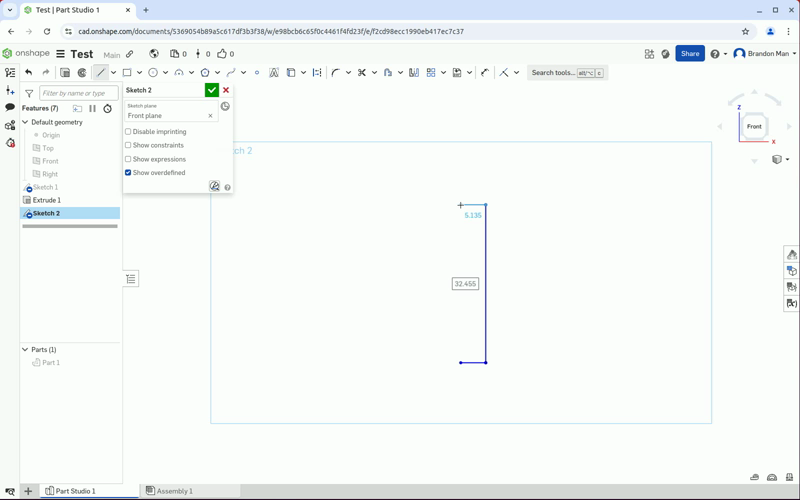
click(460, 204)
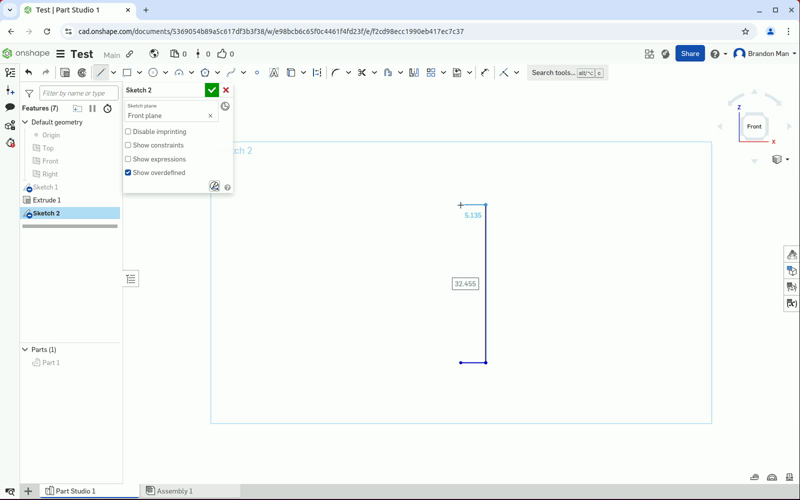
key_up(shift)
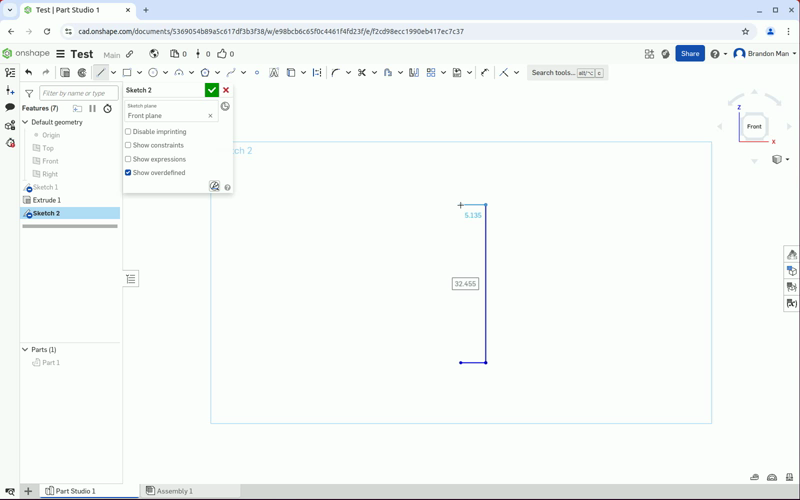
key_down(shift)
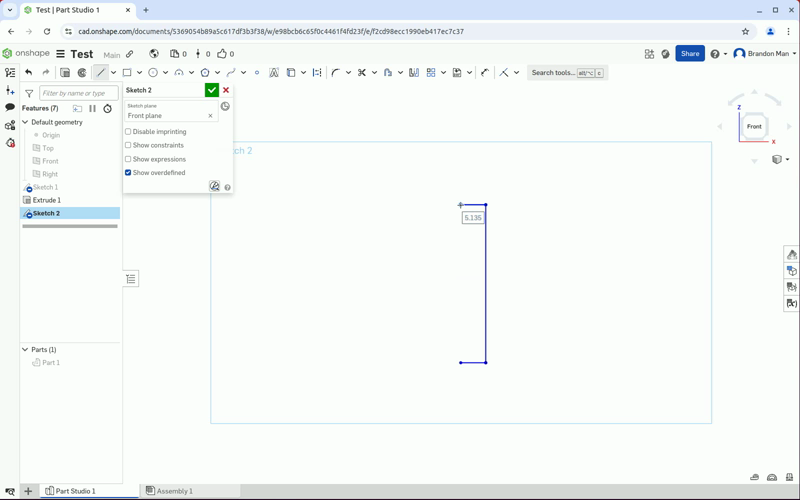
mouse_move(490, 204)
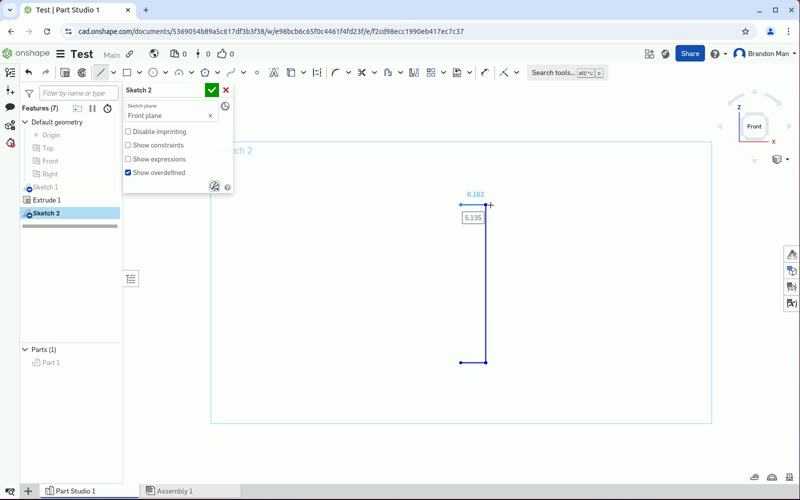
mouse_move(460, 221)
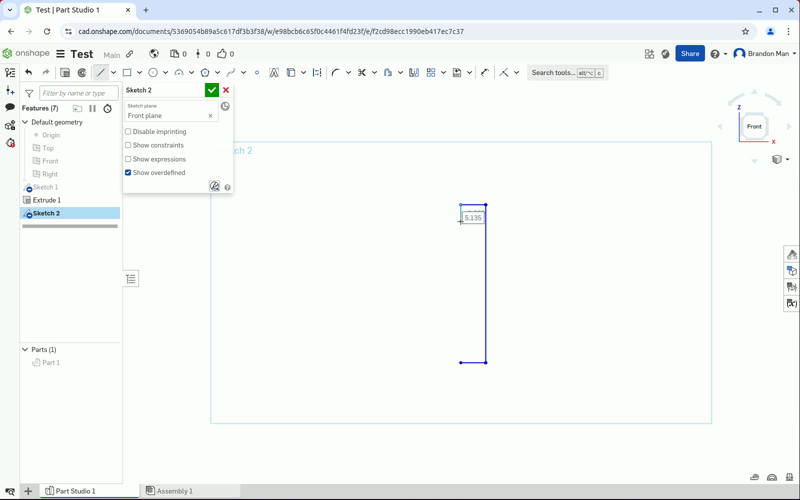
click(460, 221)
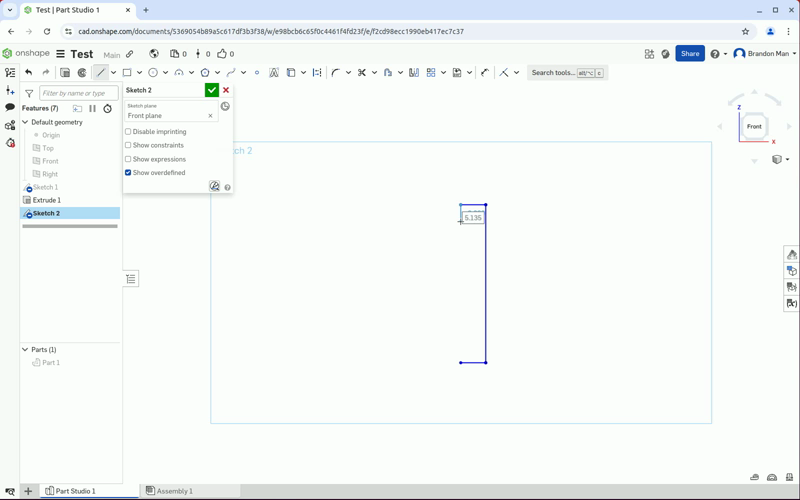
key_up(shift)
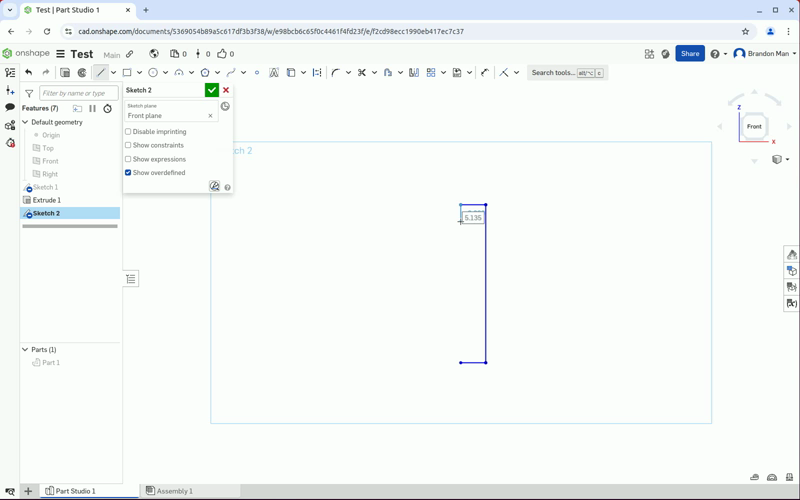
key_down(shift)
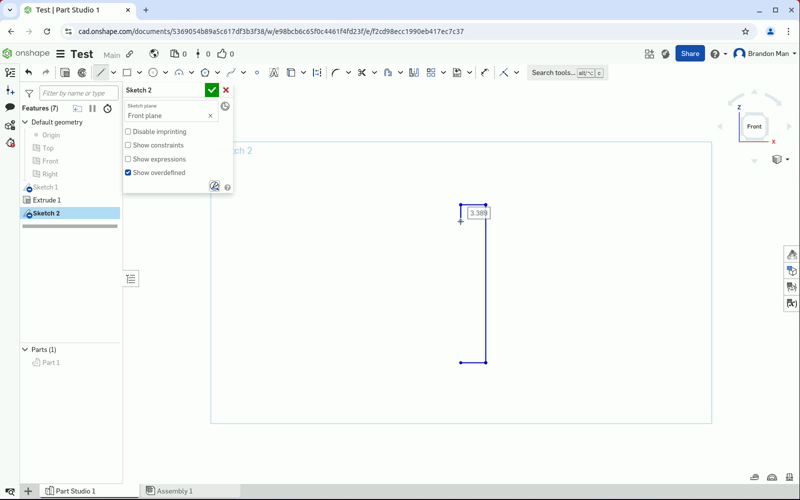
mouse_move(460, 362)
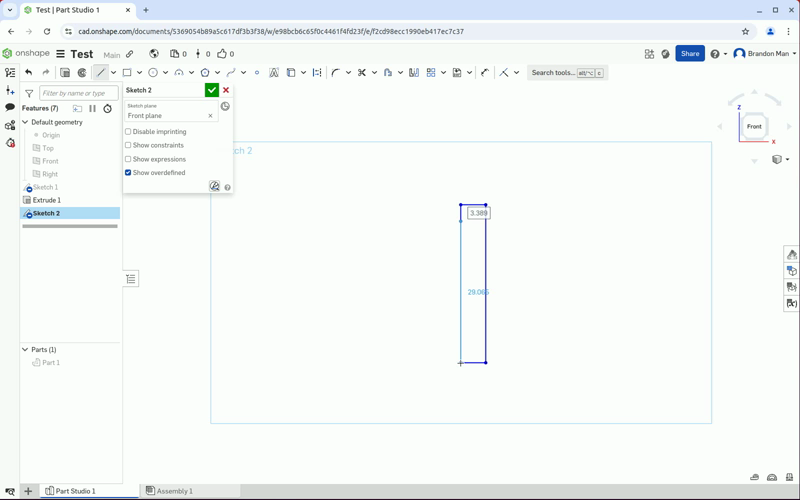
key_up(shift)
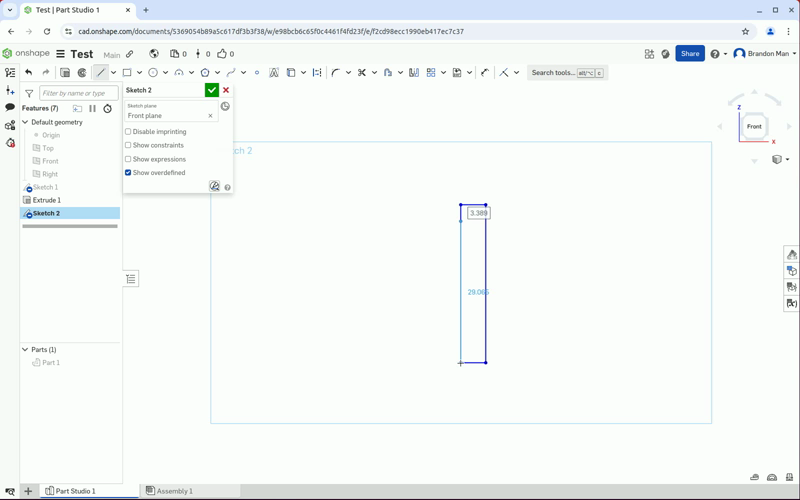
click(460, 362)
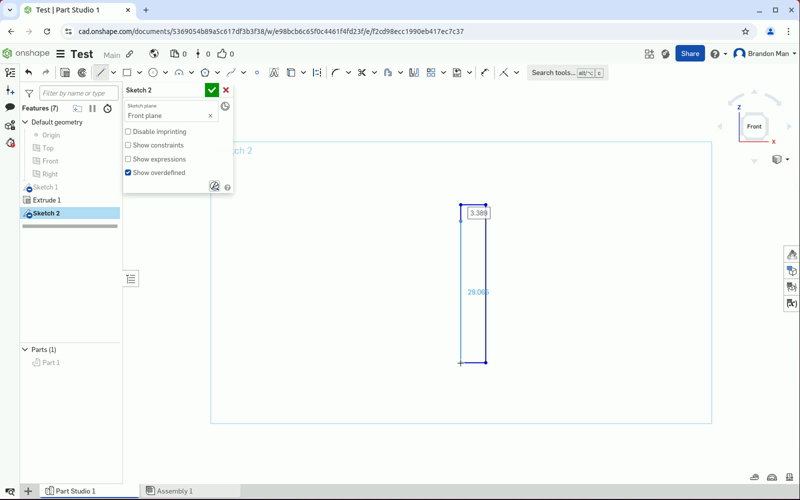
key(esc)
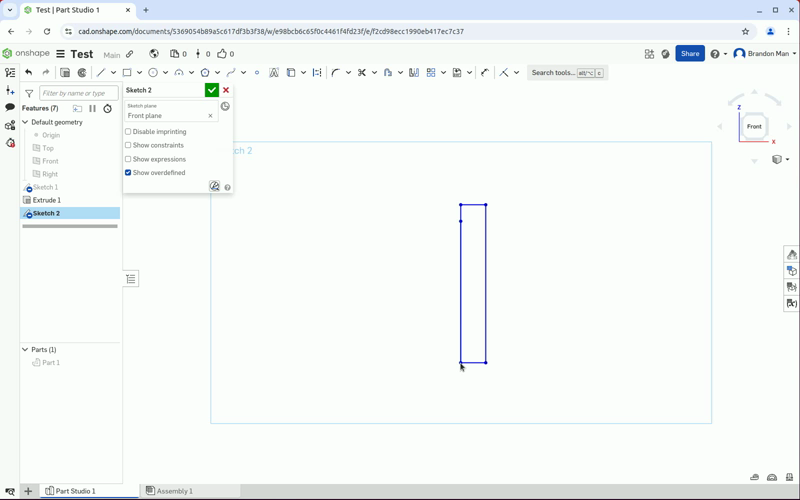
mouse_move(479, 222)
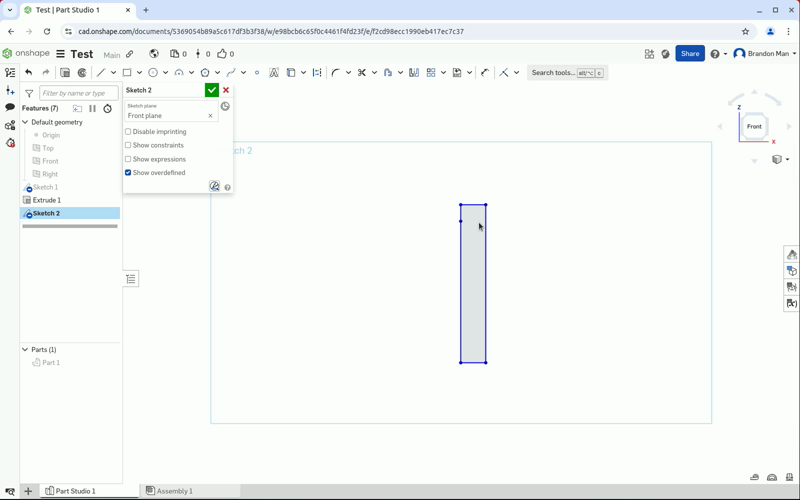
click(479, 222)
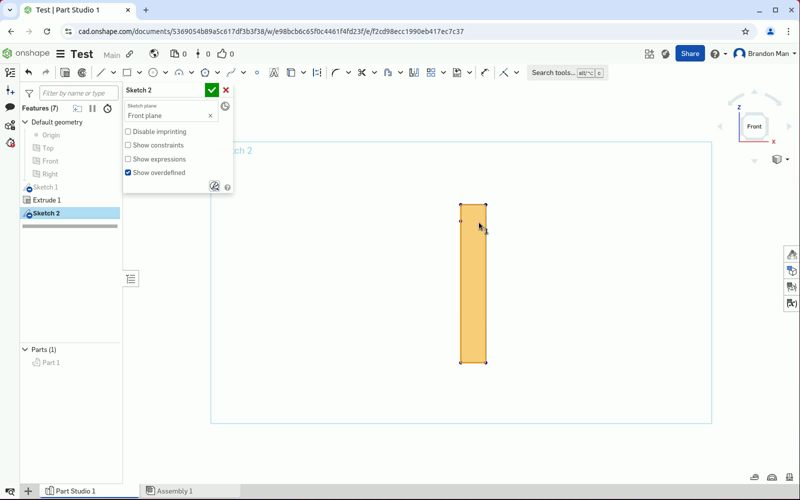
mouse_move(73, 352)
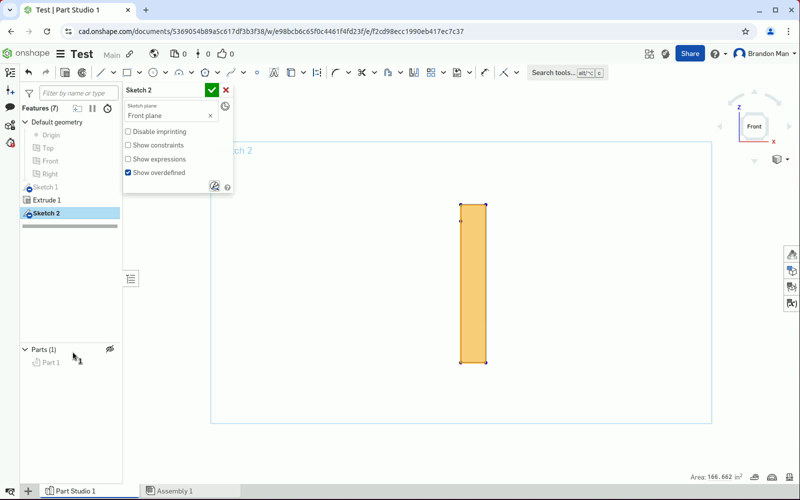
key(shift+y)
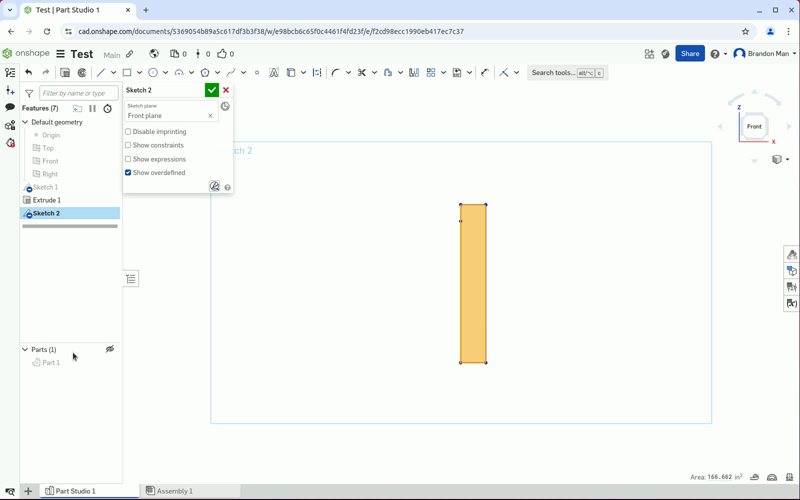
key(shift+e)
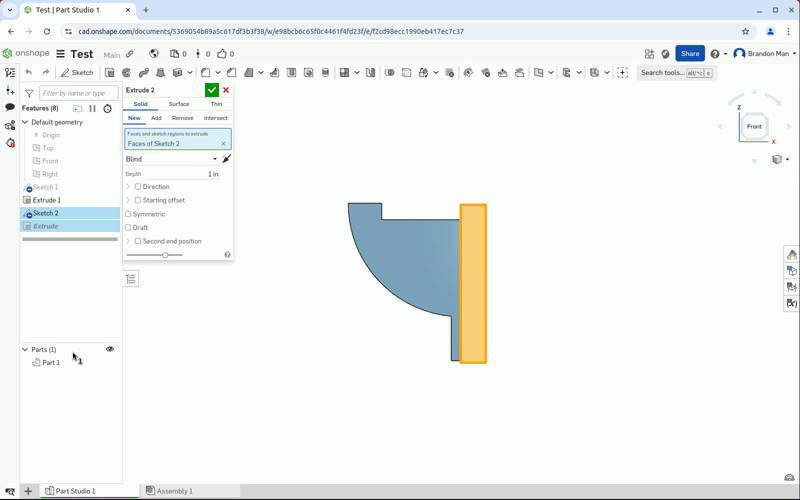
mouse_move(143, 106)
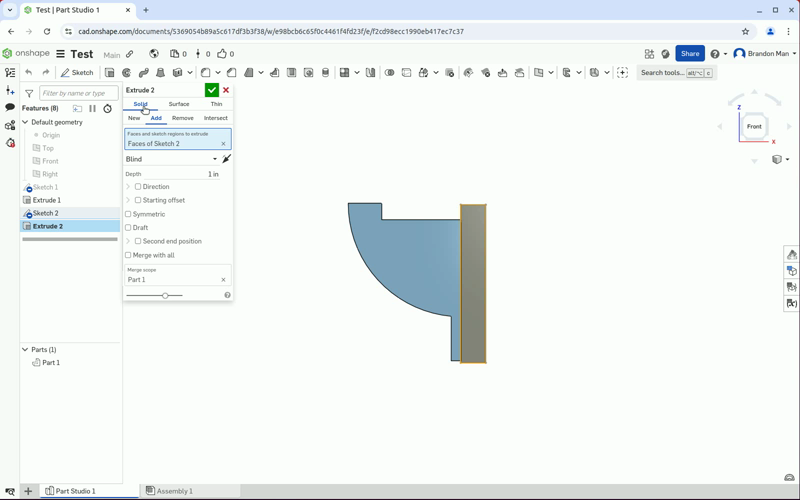
click(143, 106)
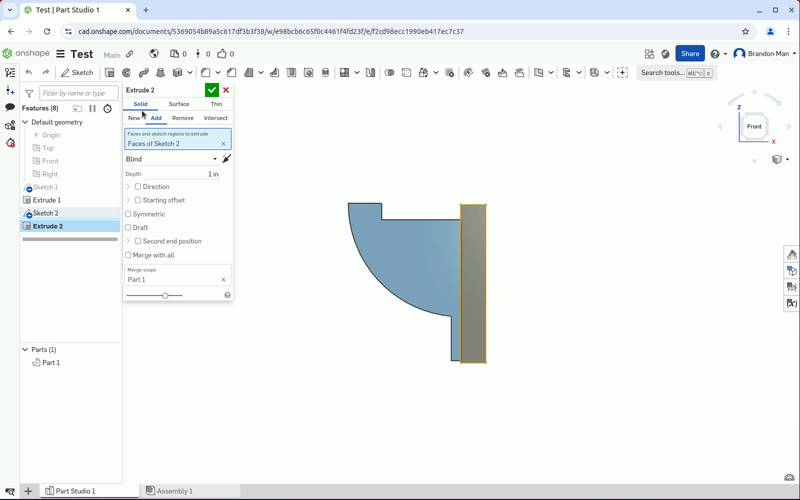
mouse_move(137, 120)
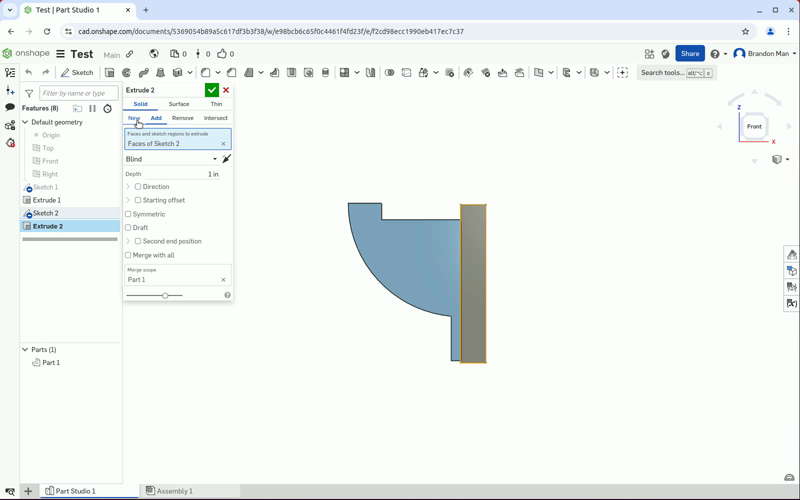
click(137, 120)
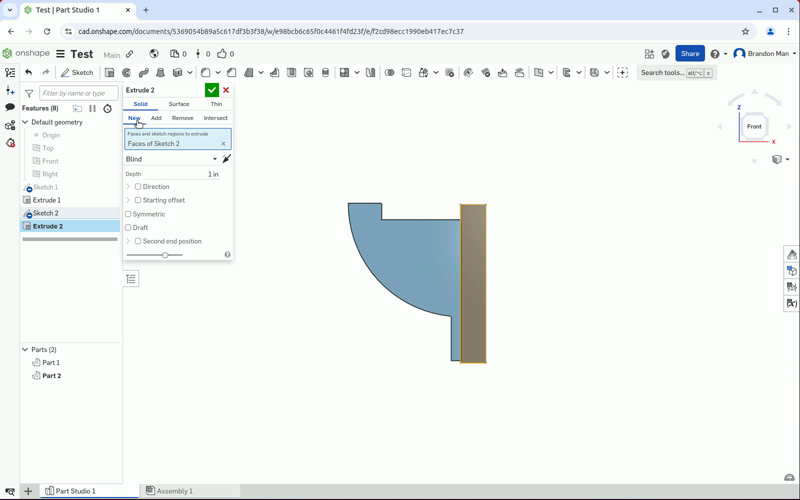
key(tab, 4)
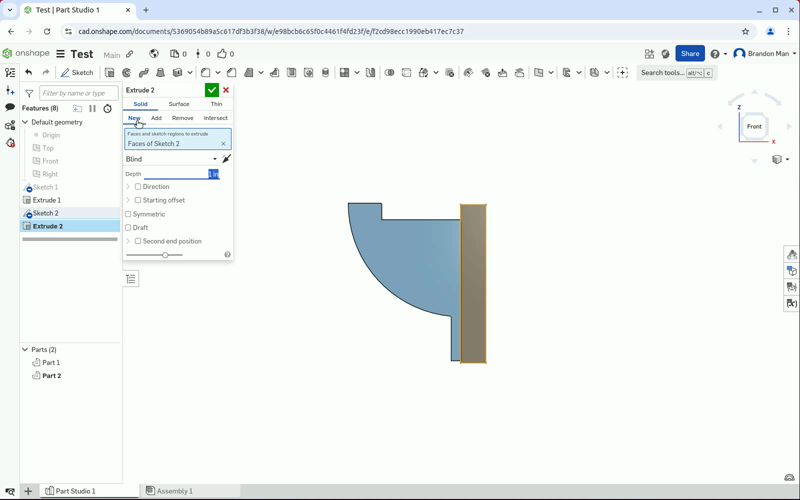
text(20.46)
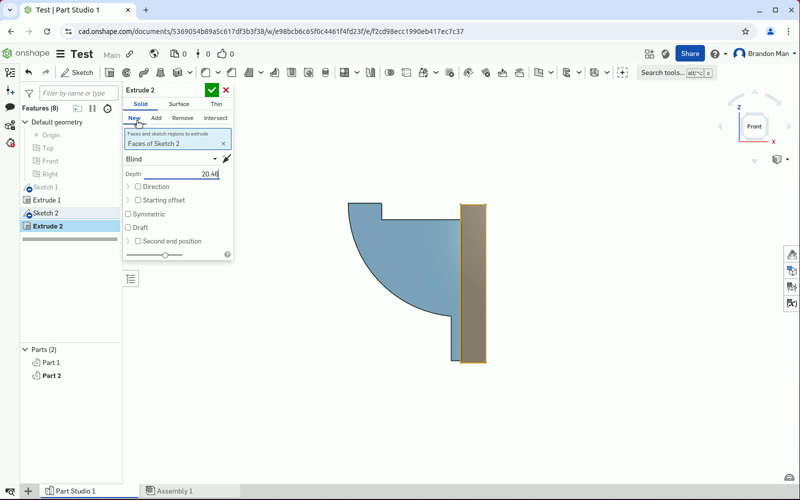
key(enter)
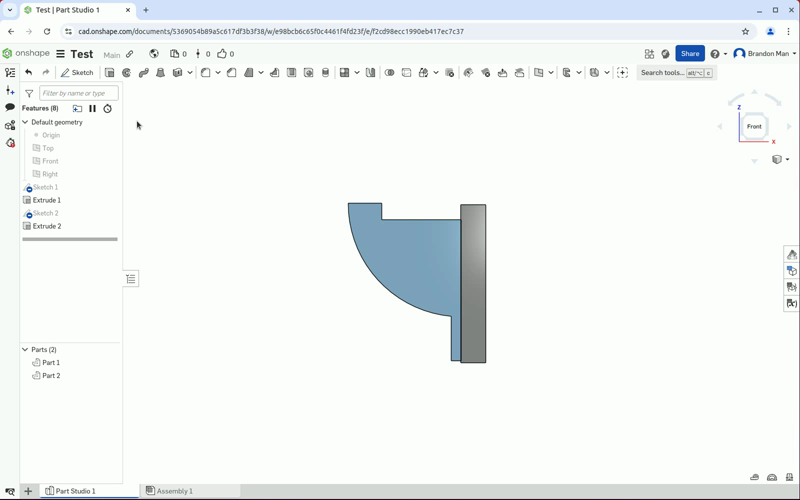
key(shift+h)
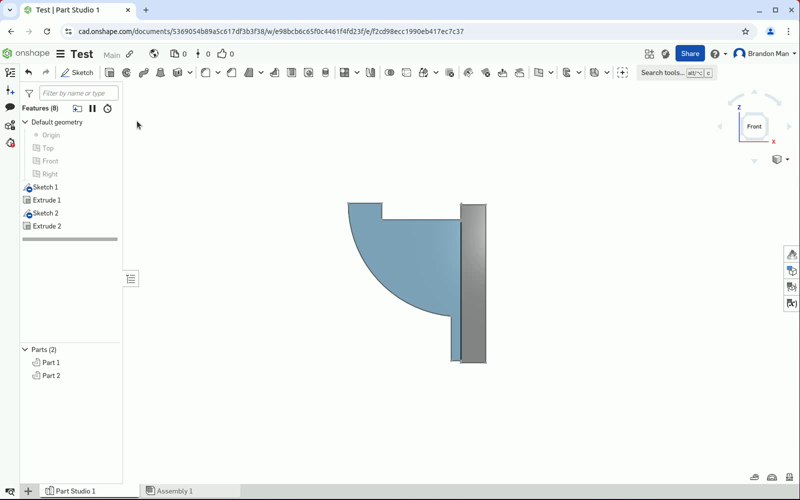
key(shift+h)
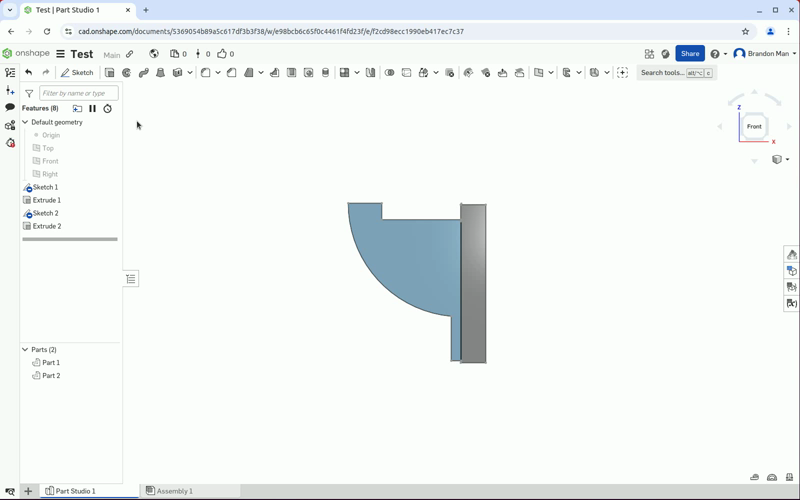
key(shift+7)
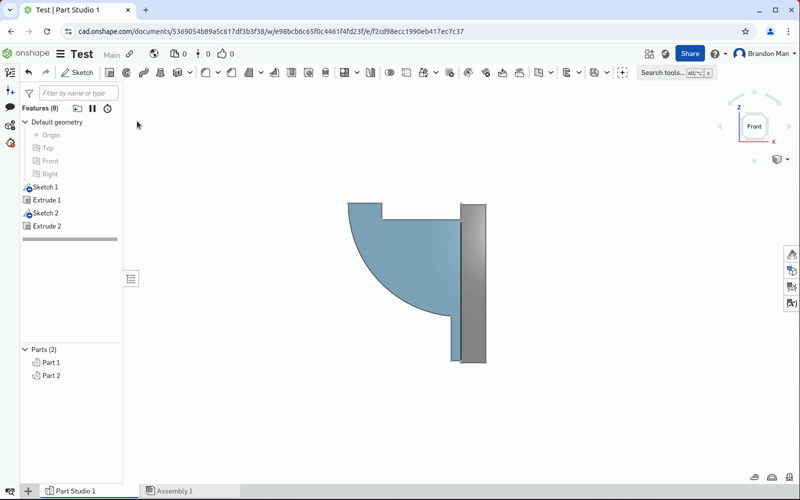
key(left, 2)
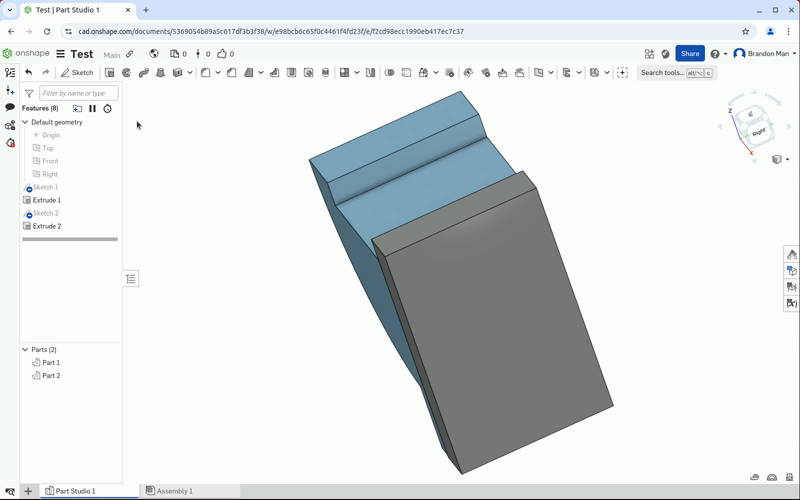
key(down, 2)
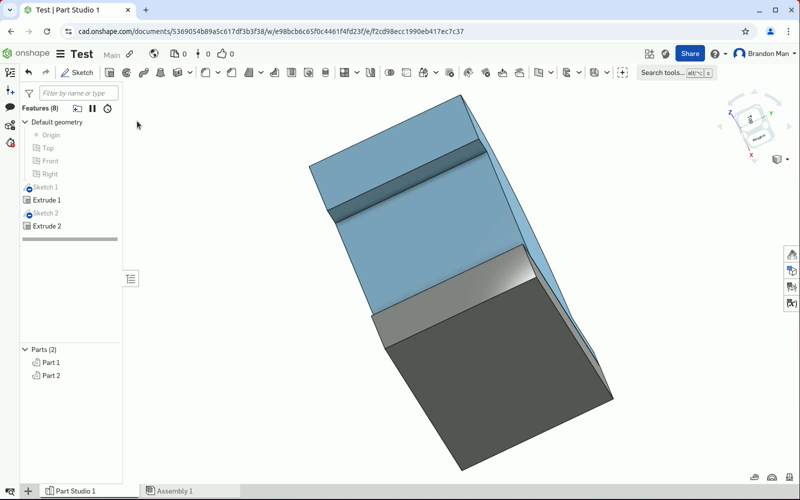
key(up, 2)
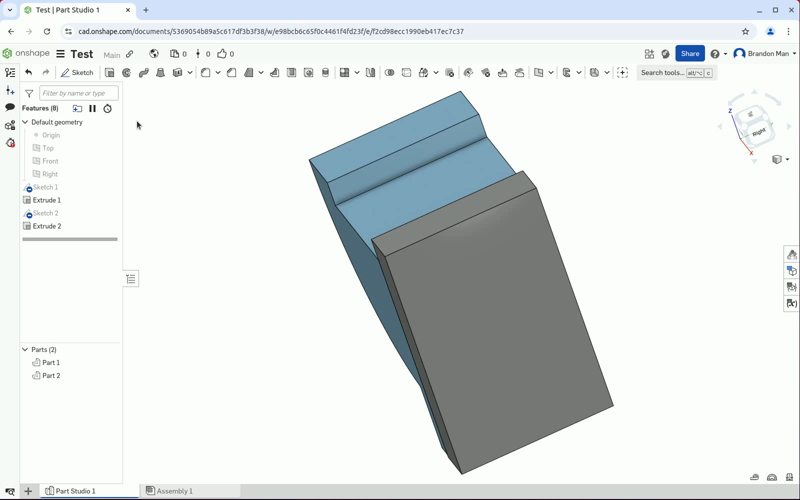
key(right, 2)
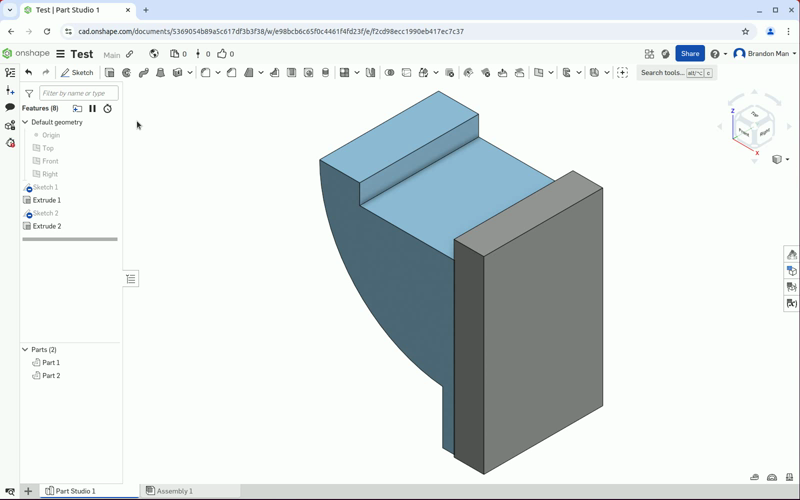
mouse_move(73, 189)
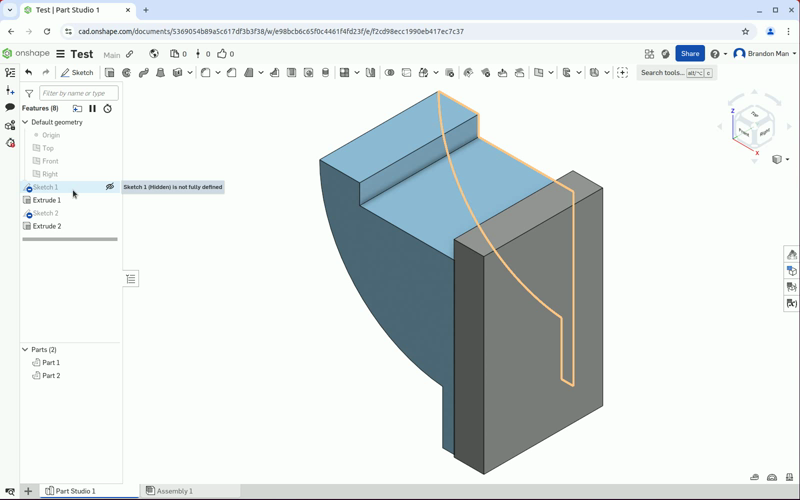
click(73, 189)